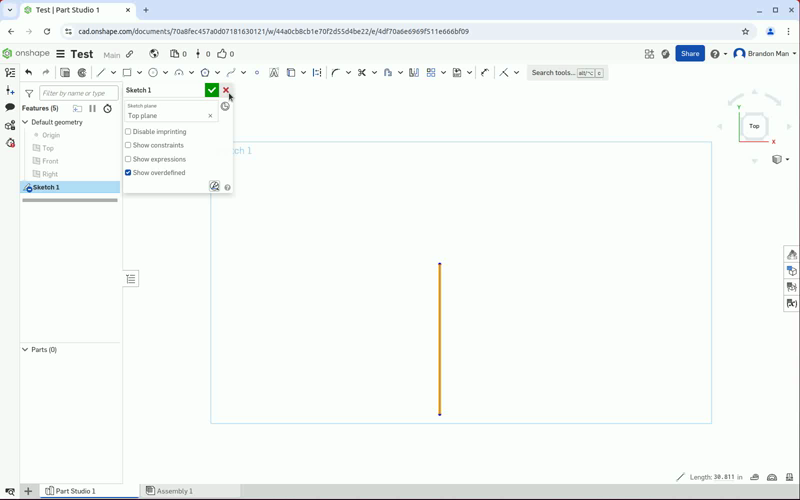
key(shift+h)
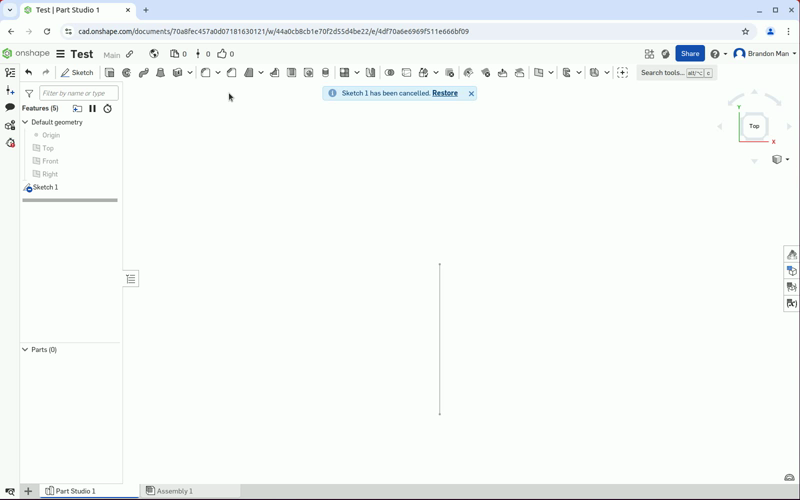
mouse_move(73, 352)
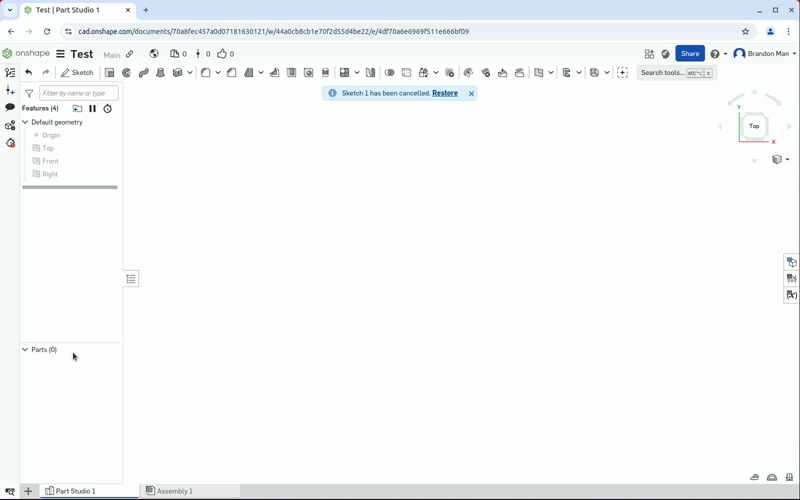
key(y)
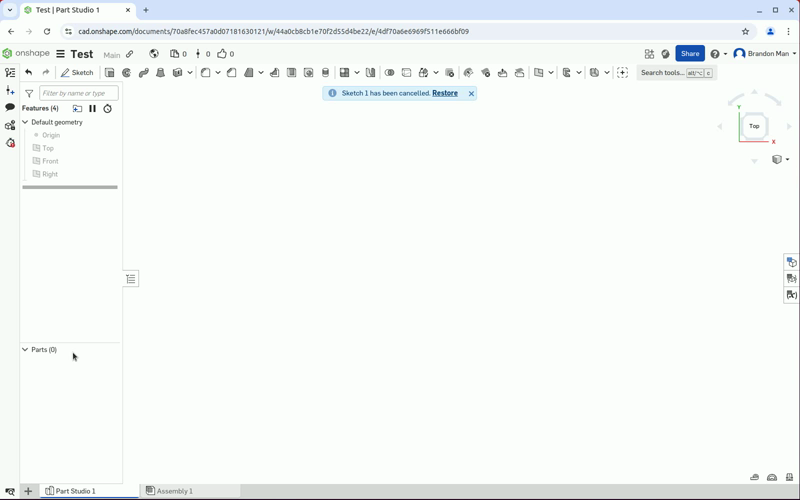
key(shift+p)
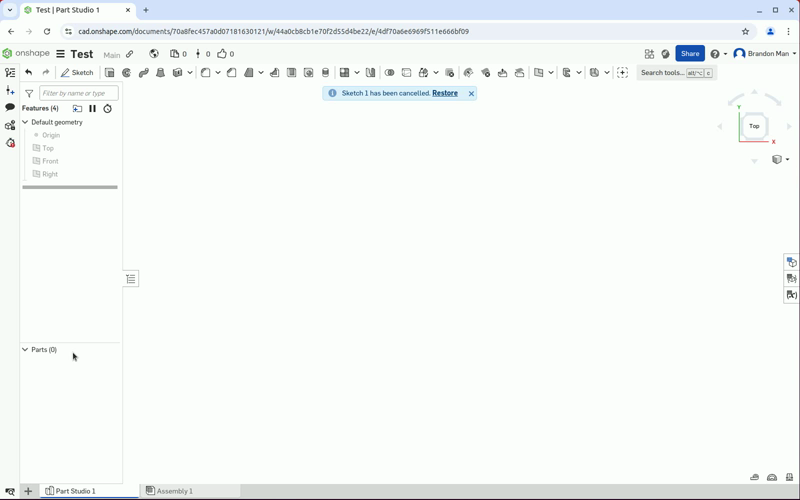
key(space)
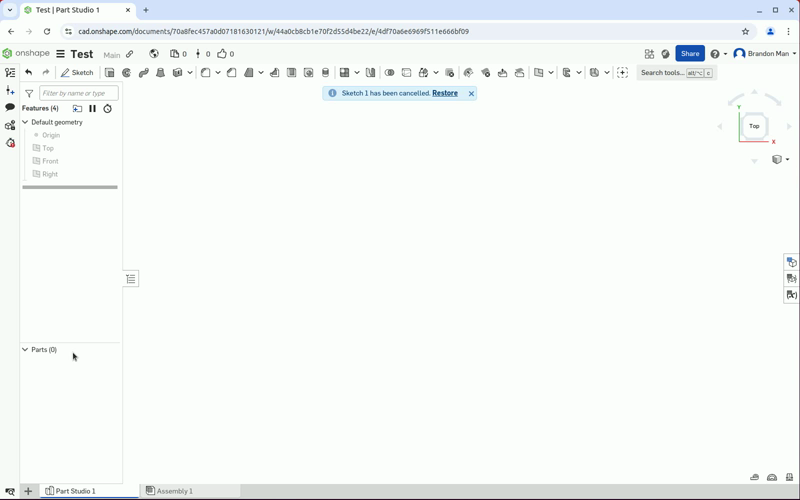
key_down(shift)
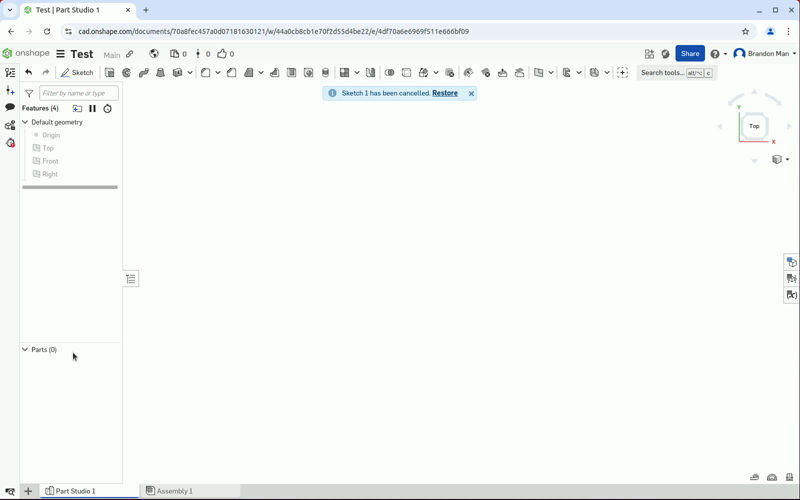
key(up)
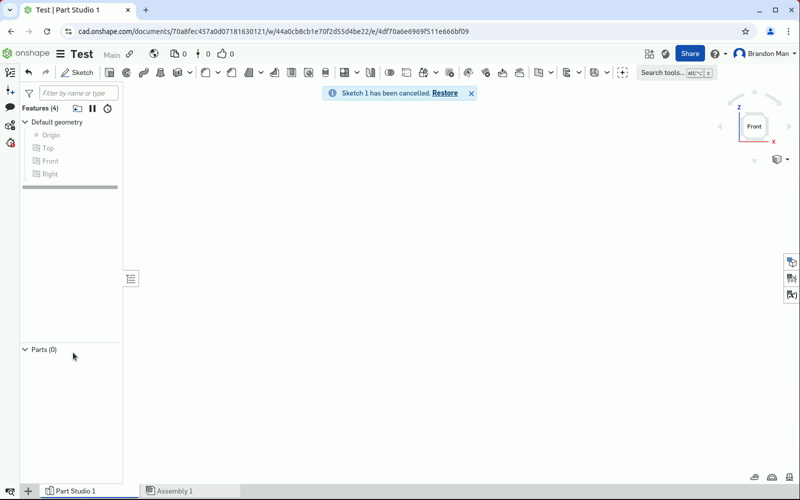
key_up(shift)
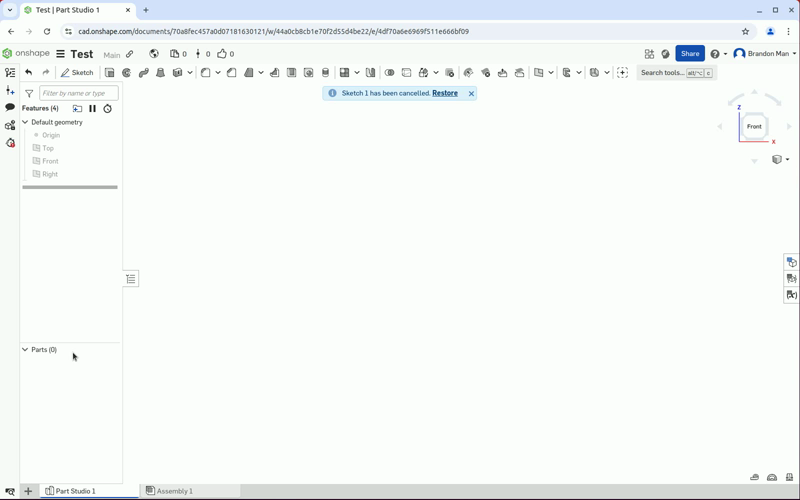
key(space)
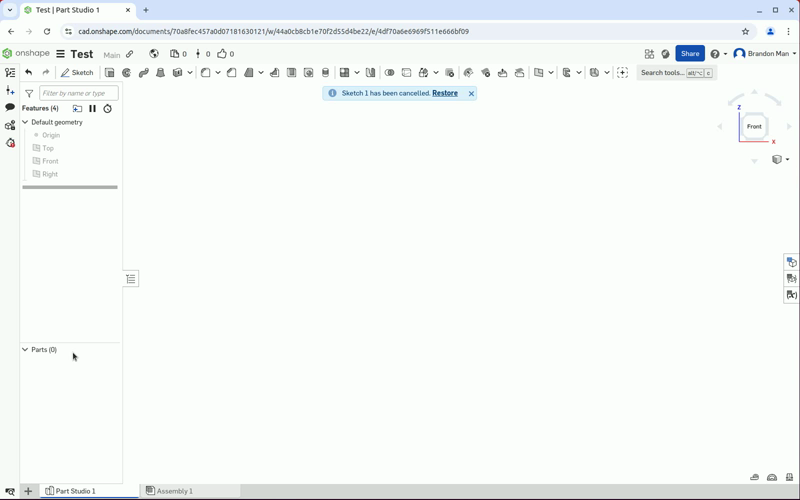
key_down(shift)
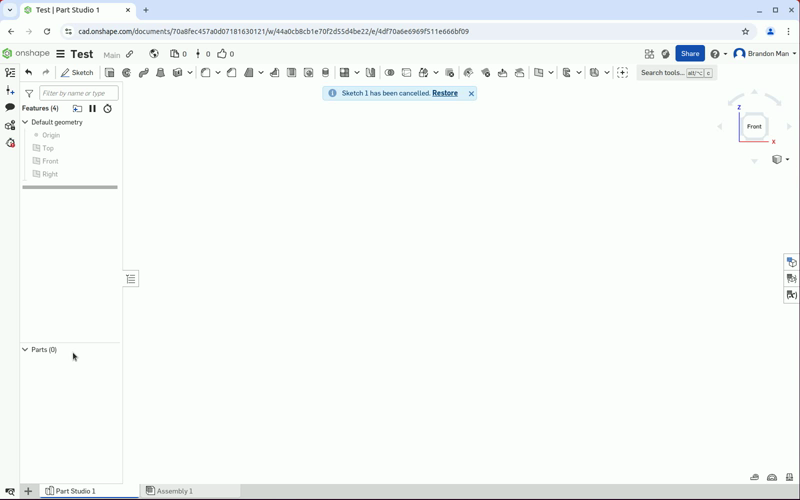
key(left)
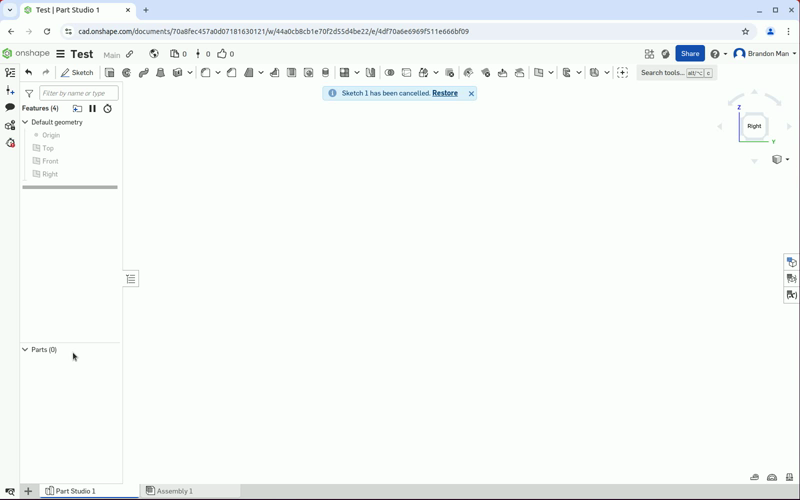
key_up(shift)
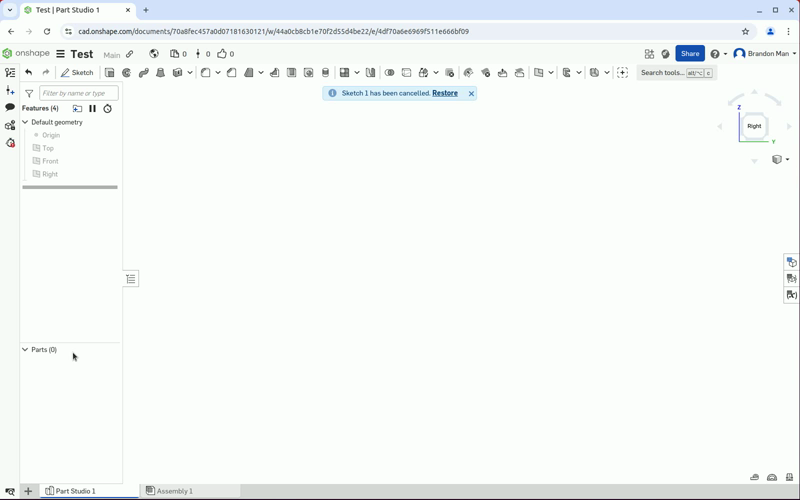
mouse_move(73, 352)
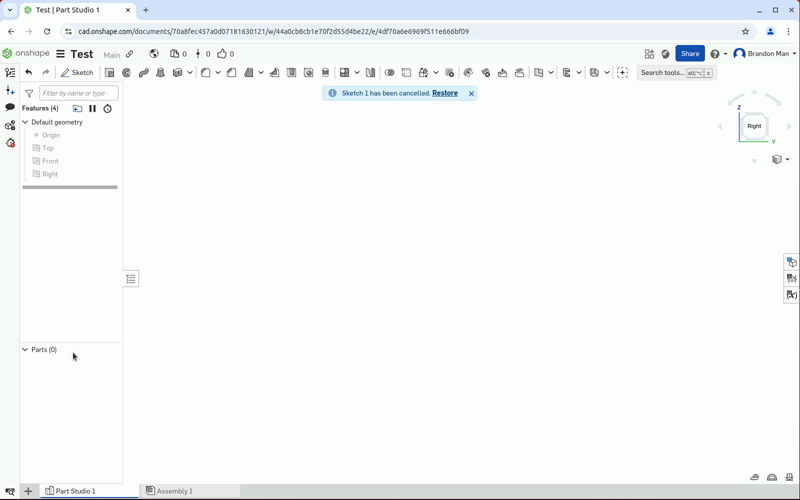
key(shift+y)
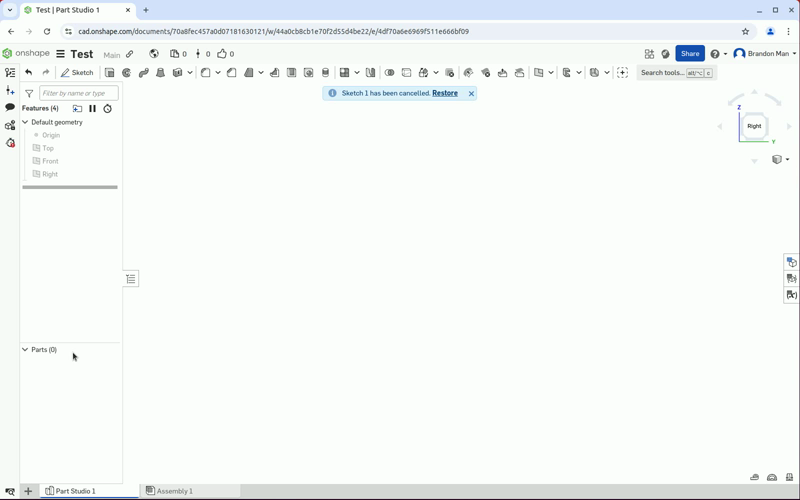
key(shift+s)
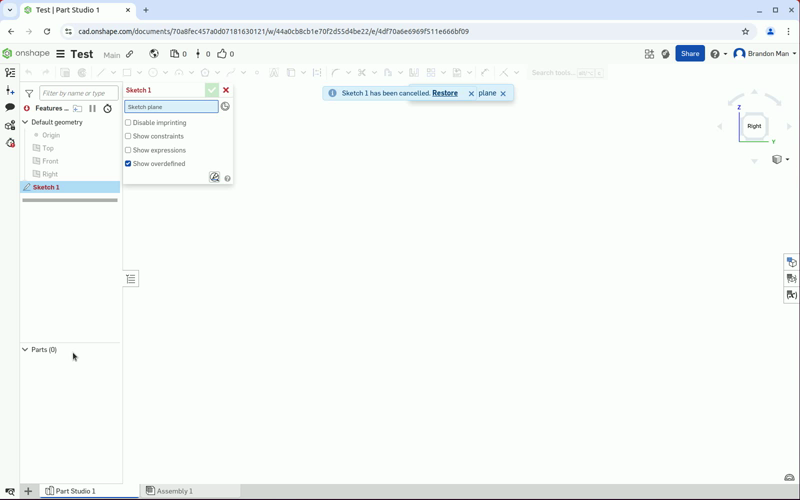
mouse_move(73, 176)
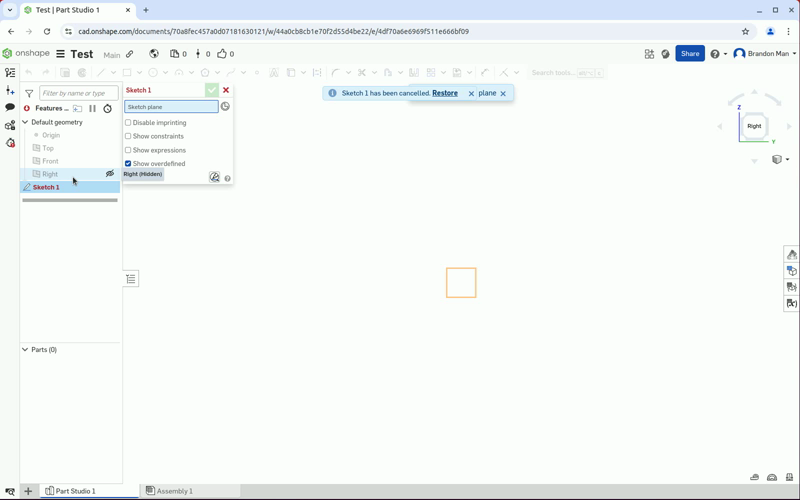
click(73, 176)
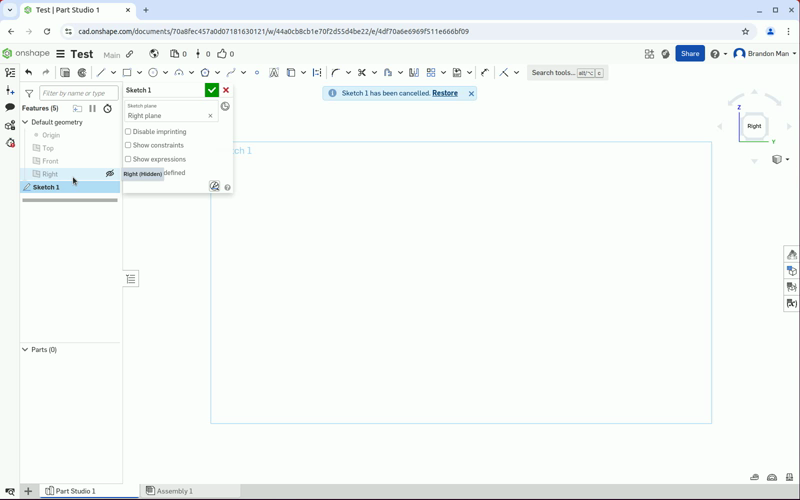
mouse_move(73, 352)
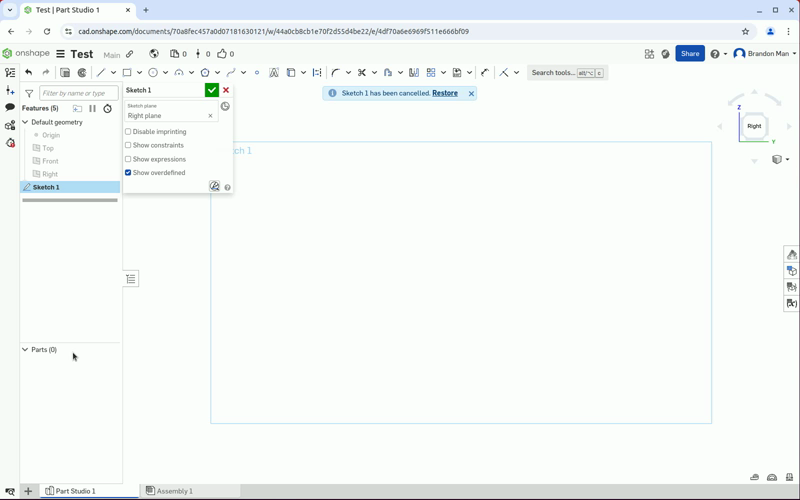
key(y)
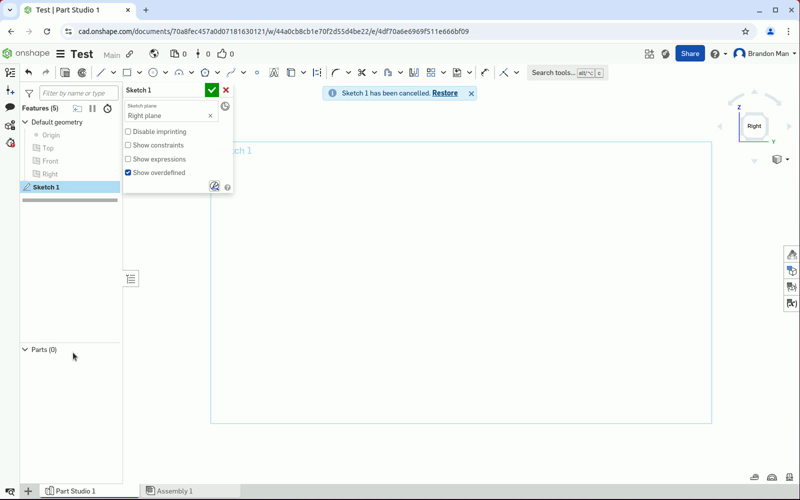
key(c)
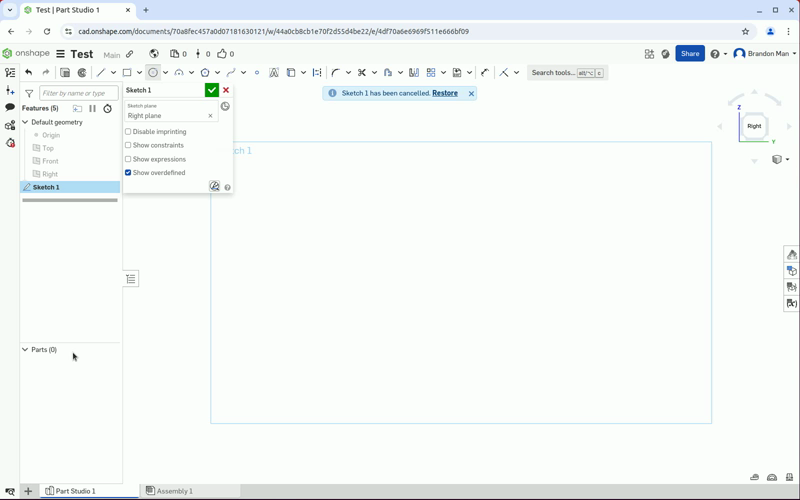
key_down(shift)
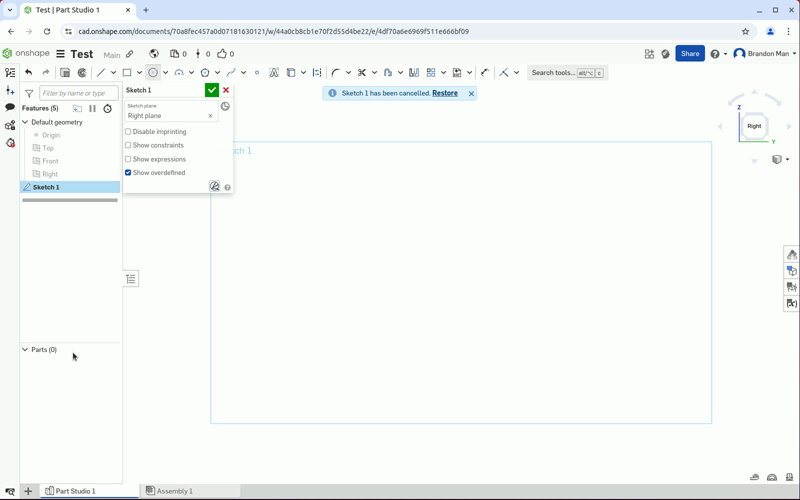
mouse_move(461, 282)
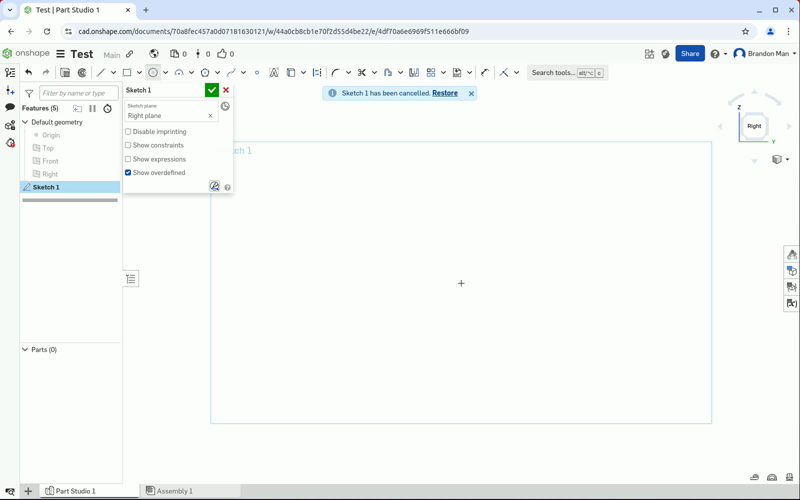
click(461, 282)
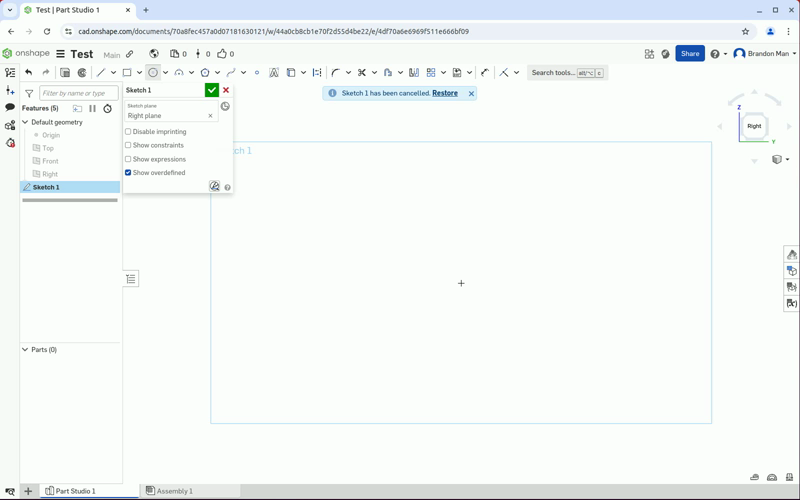
key_up(shift)
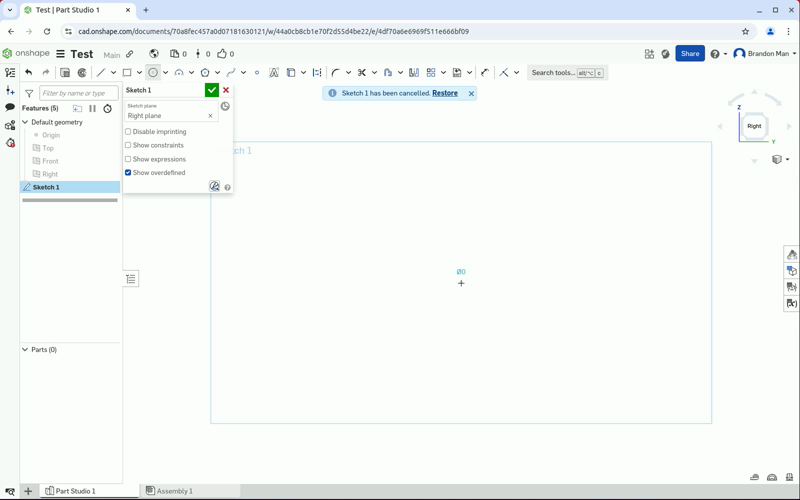
mouse_move(510, 282)
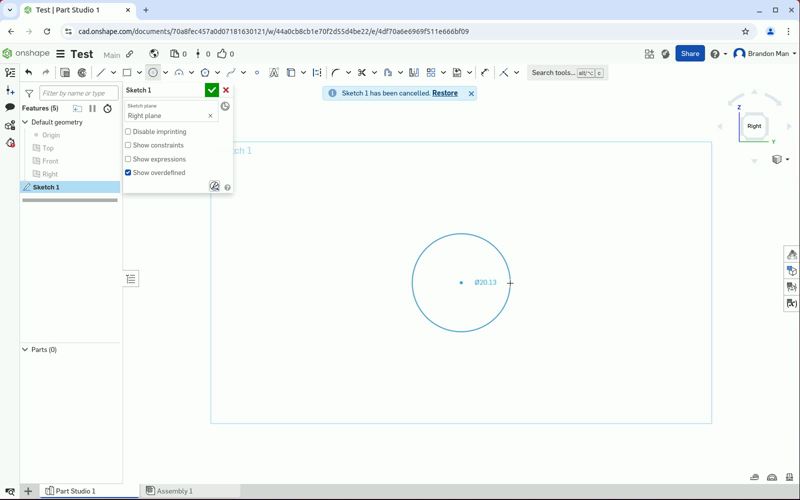
click(510, 282)
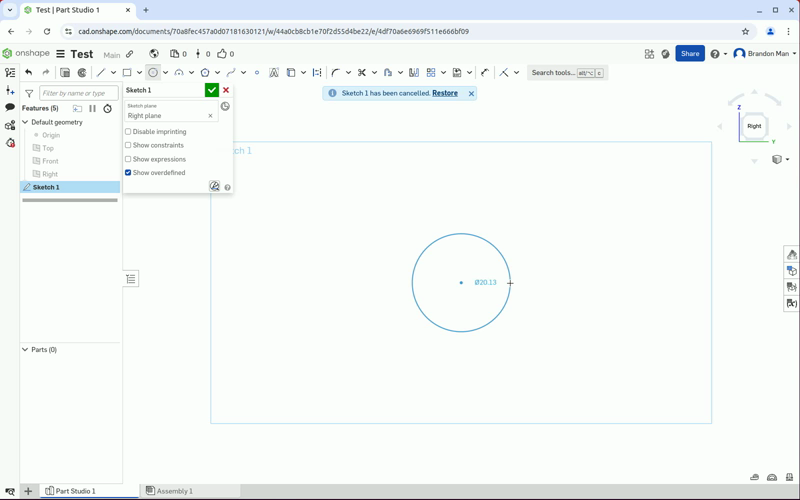
key(esc)
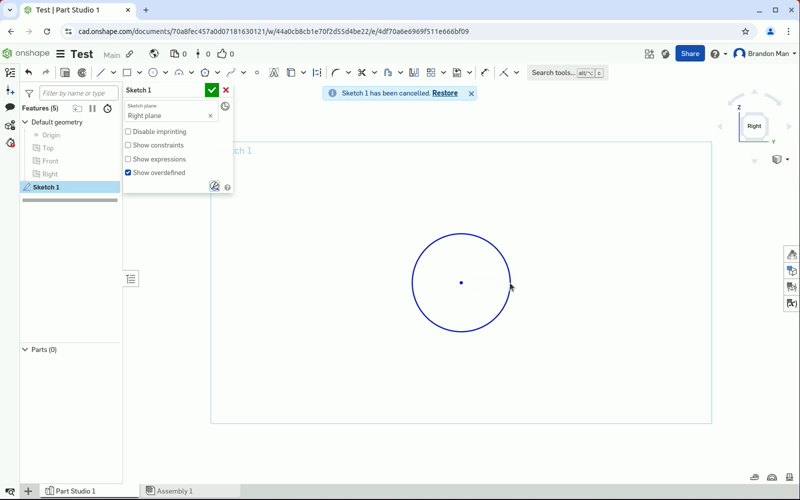
mouse_move(453, 318)
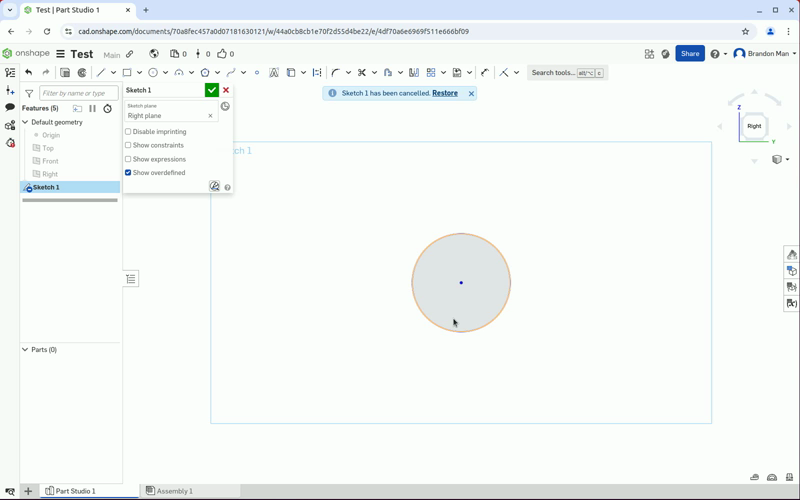
click(453, 318)
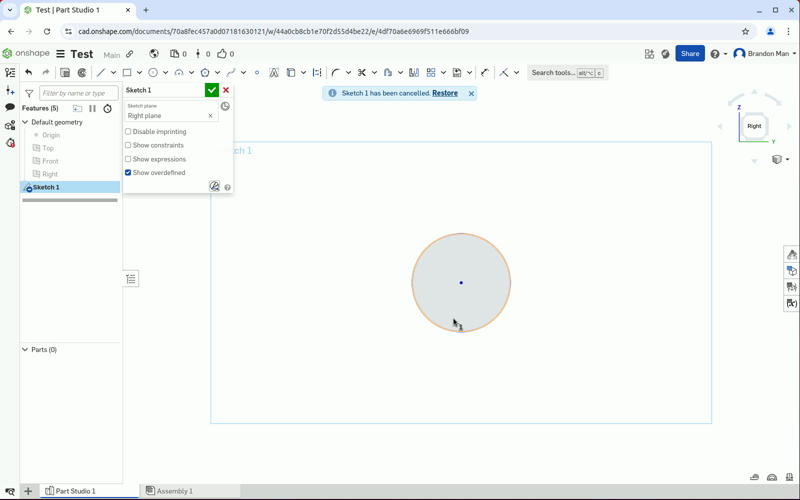
mouse_move(73, 352)
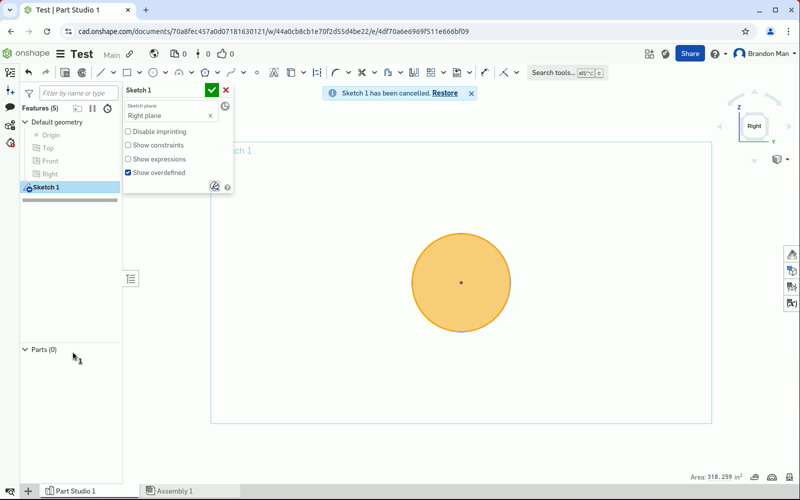
key(shift+y)
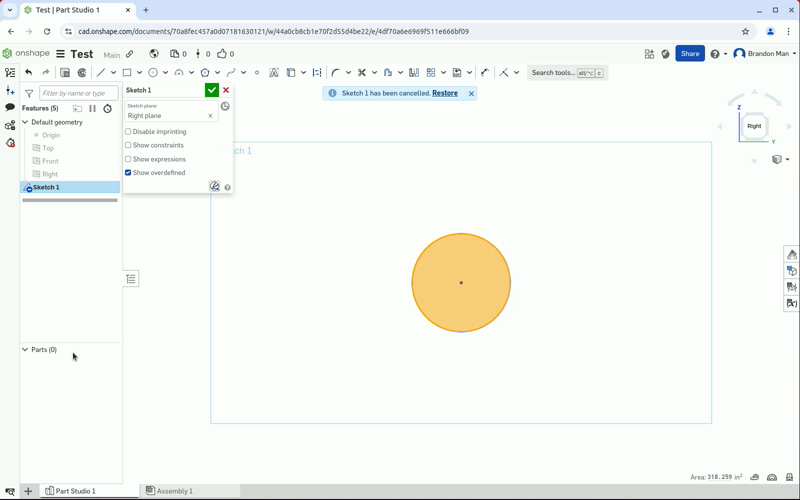
key(shift+e)
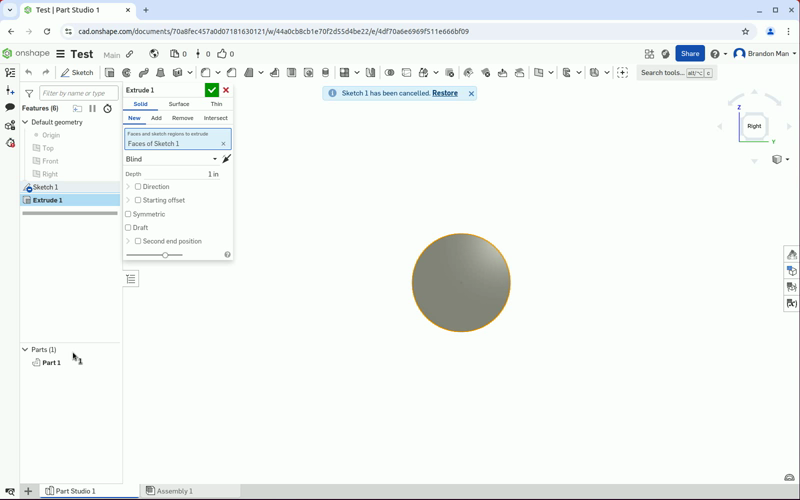
mouse_move(143, 106)
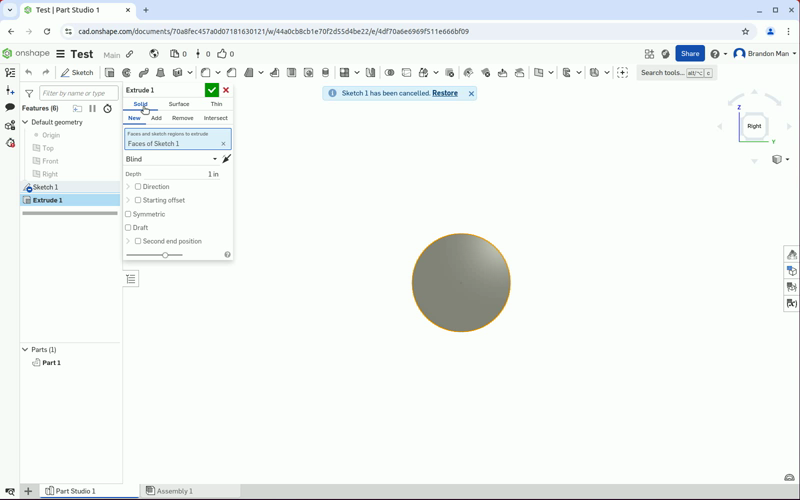
click(143, 106)
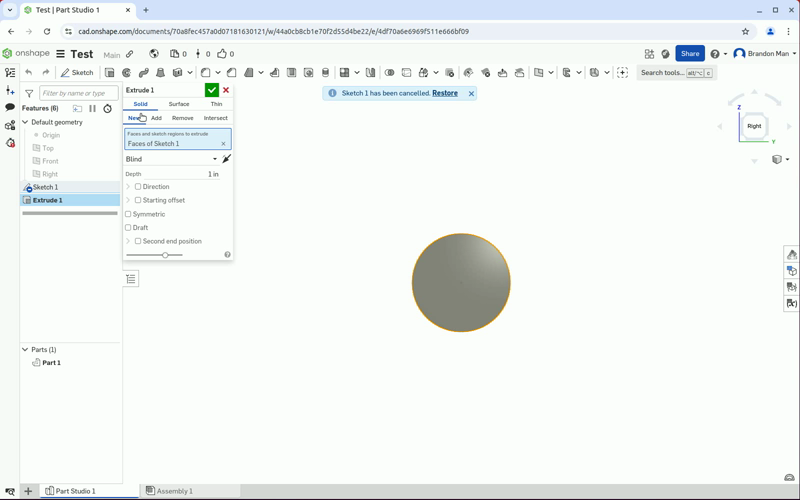
mouse_move(137, 120)
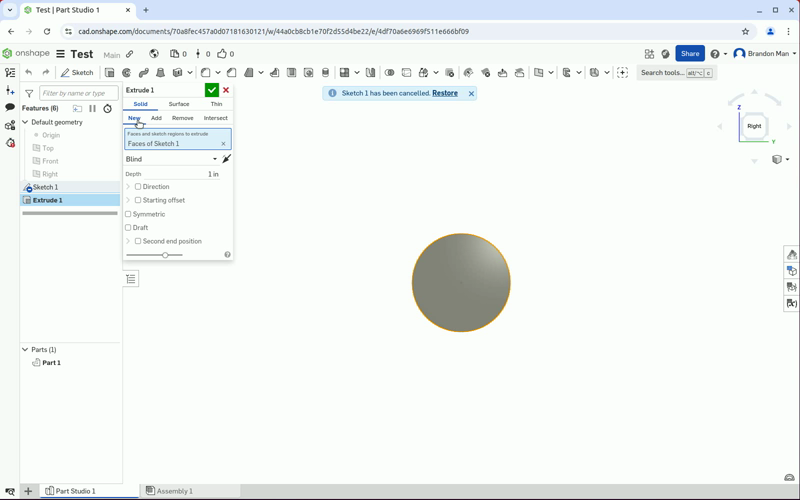
click(137, 120)
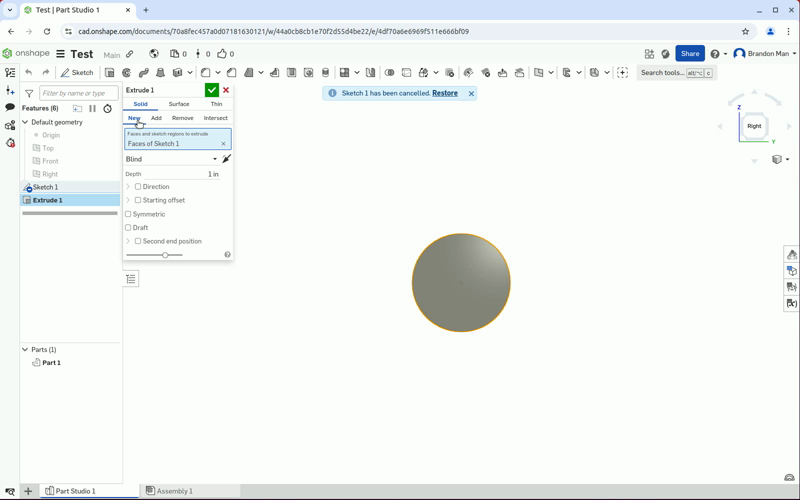
key(tab, 4)
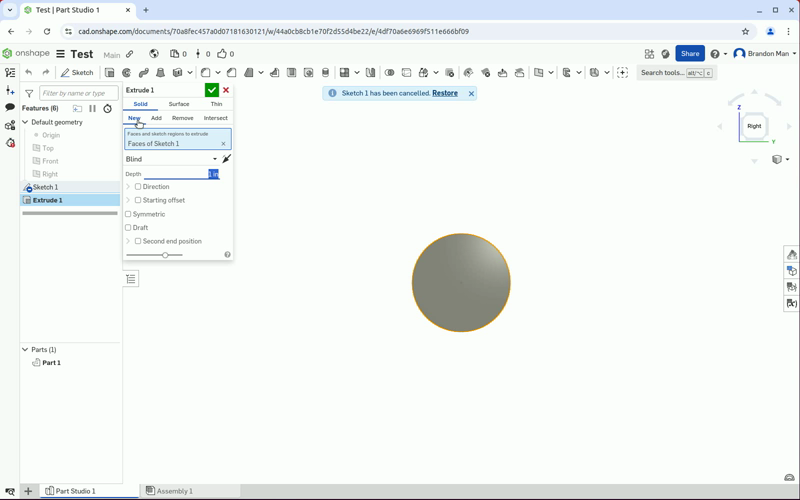
text(46.216)
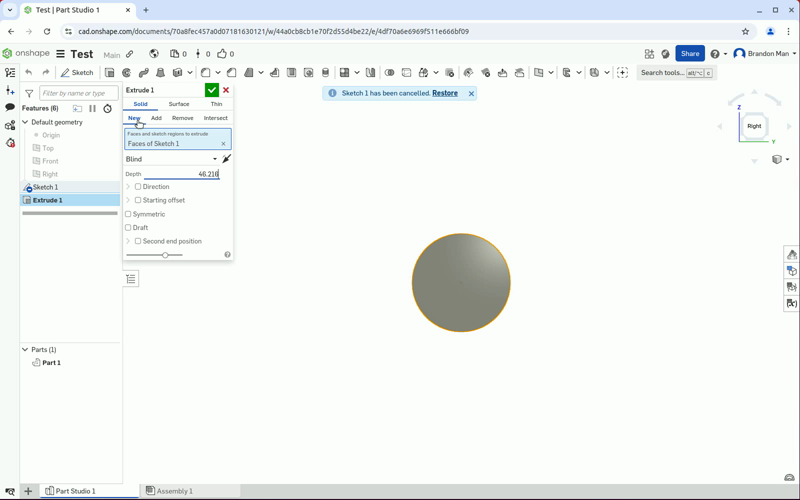
key(tab, 3)
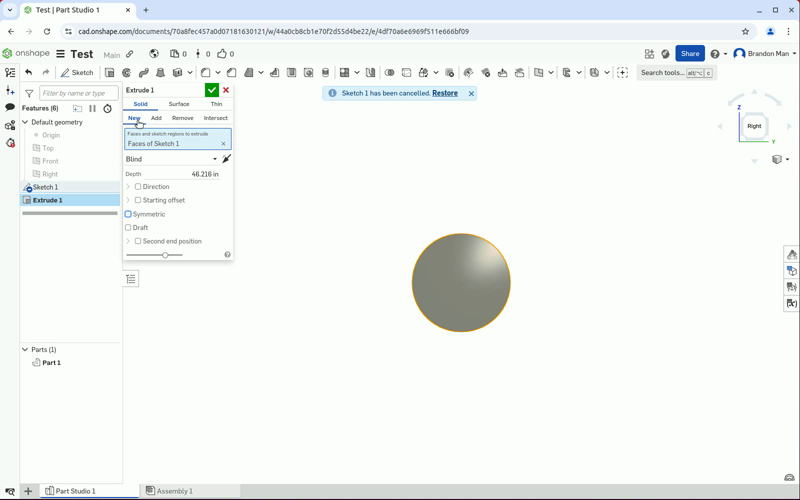
key(space)
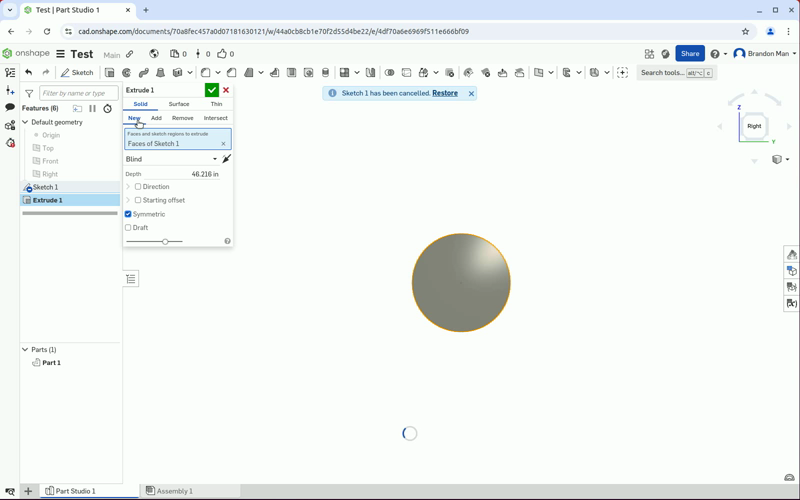
key(enter)
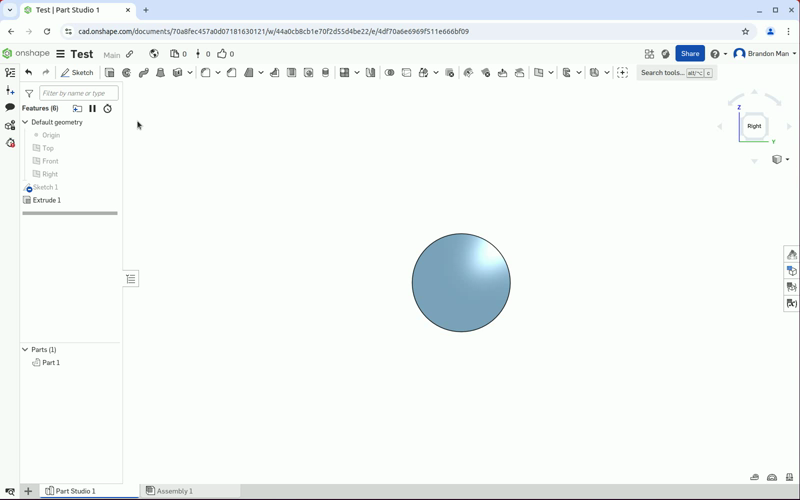
key(shift+h)
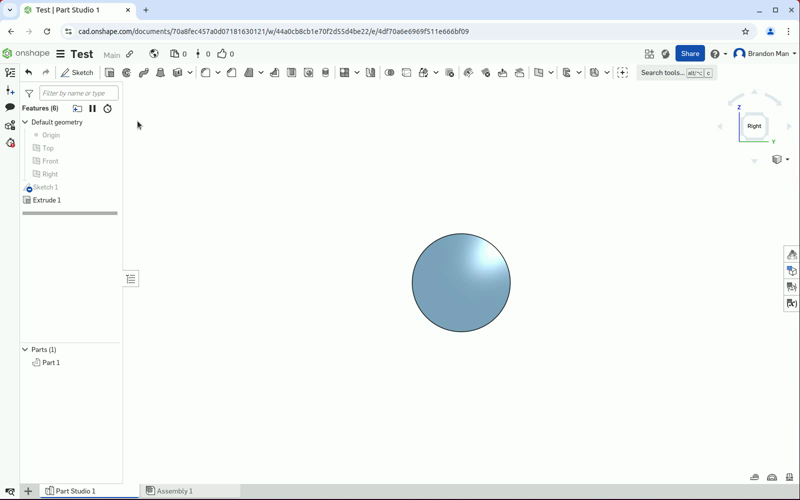
key(shift+h)
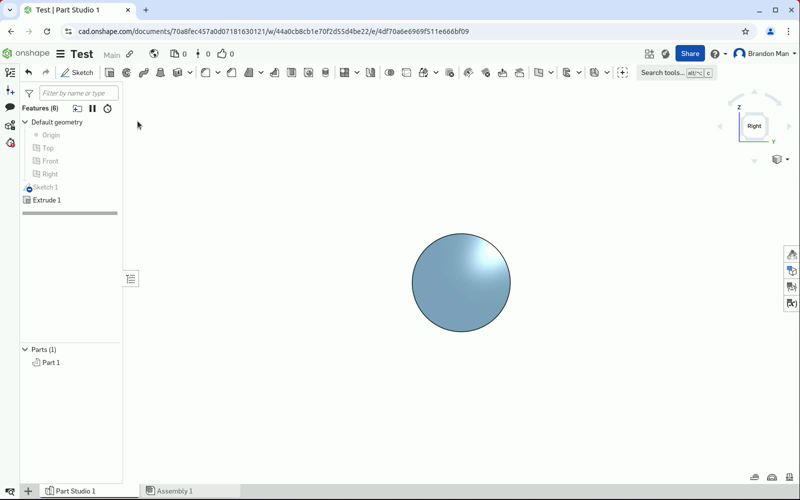
mouse_move(73, 189)
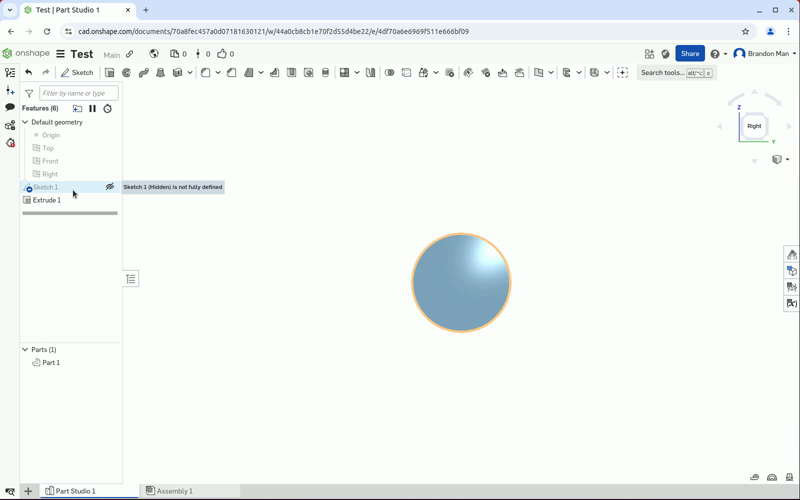
click(73, 189)
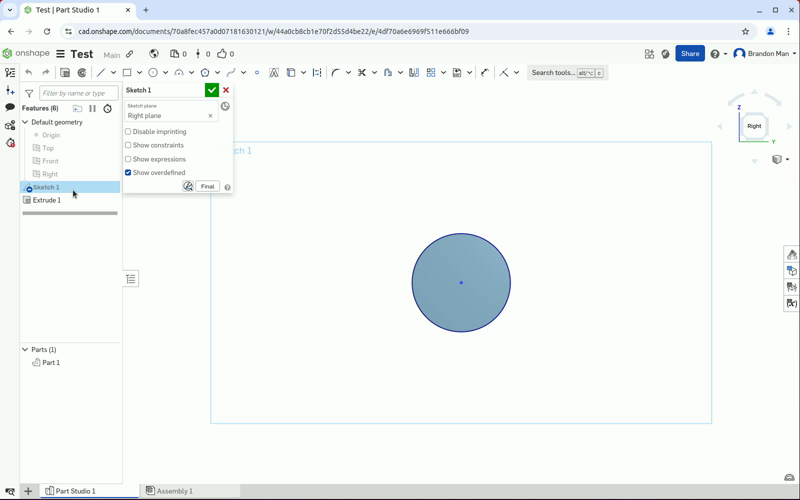
mouse_move(229, 92)
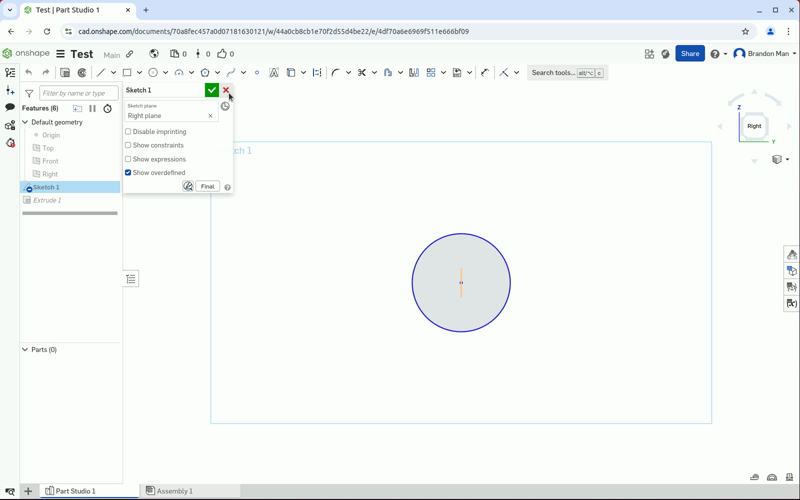
click(229, 92)
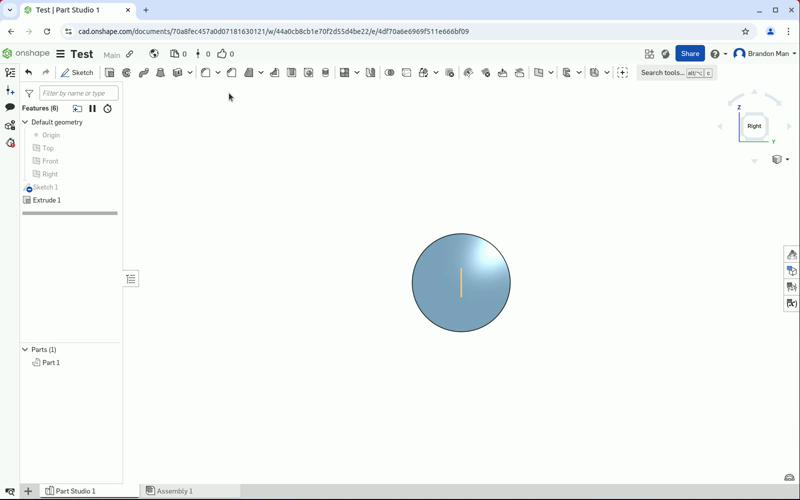
mouse_move(541, 75)
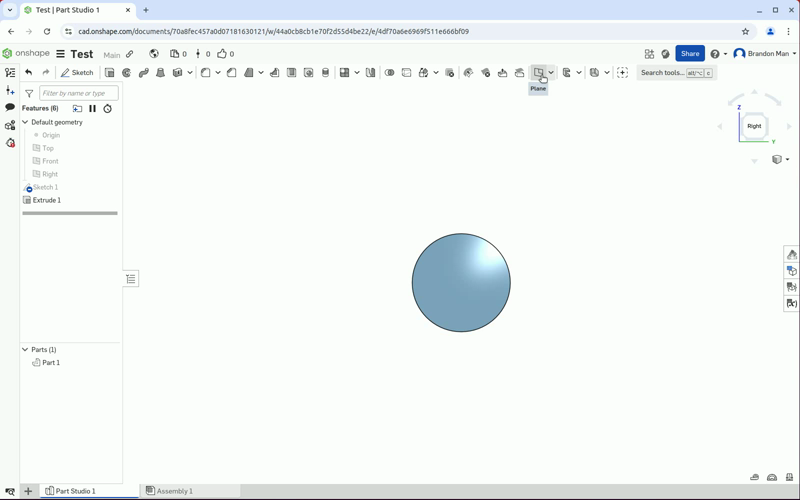
click(541, 75)
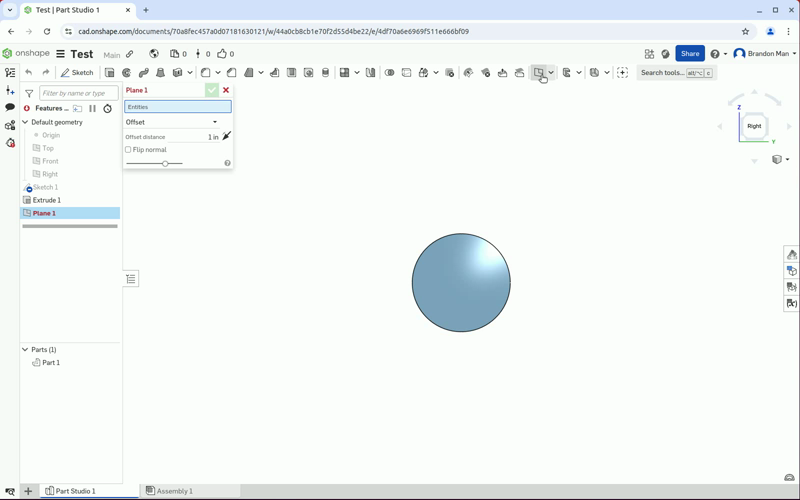
mouse_move(73, 176)
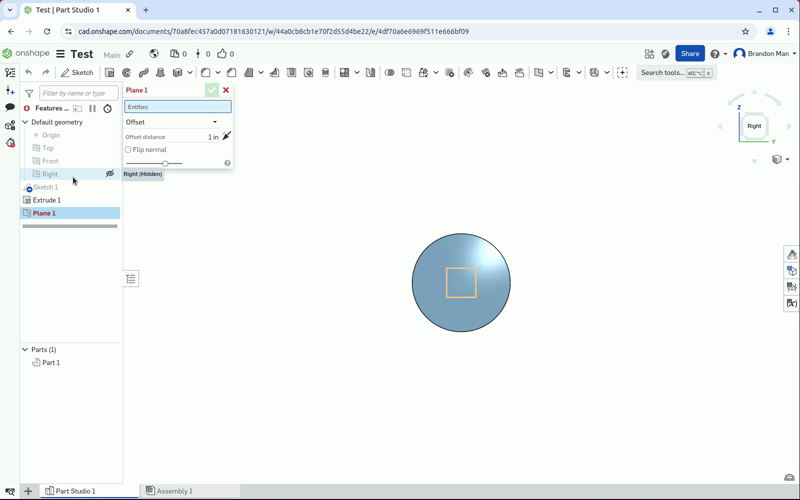
click(73, 176)
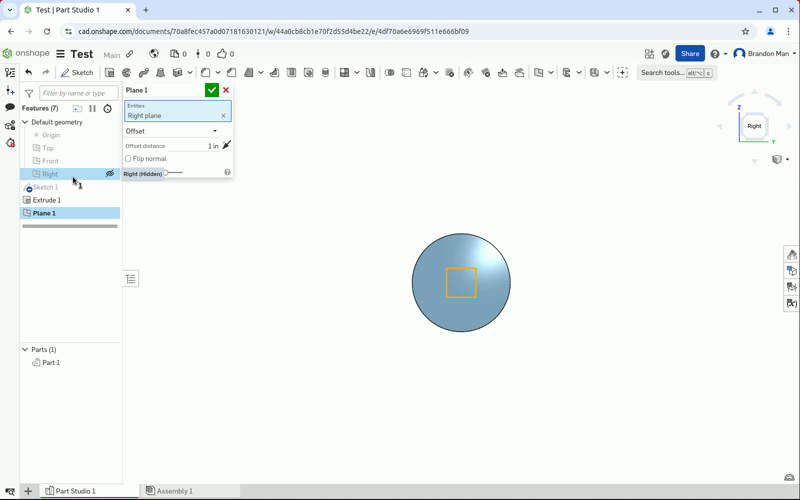
key(tab, 2)
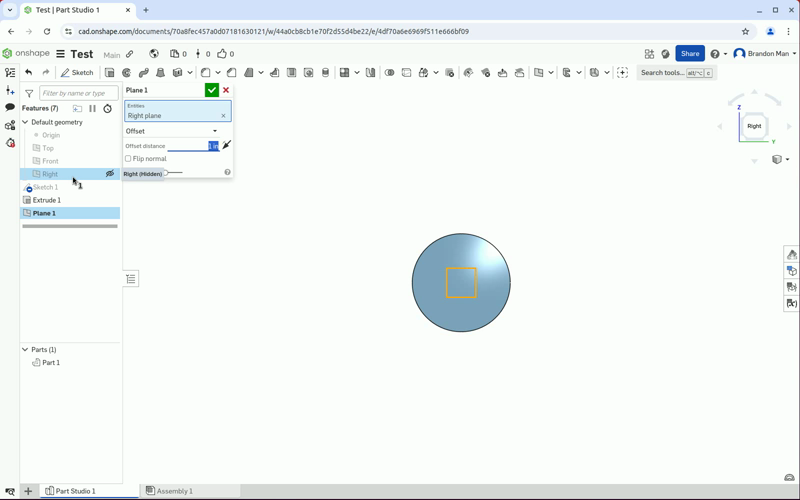
text(23.108)
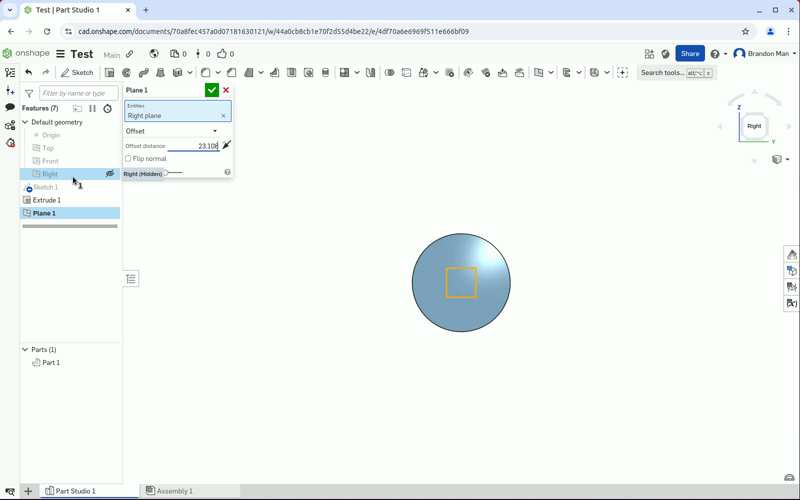
key(enter, 2)
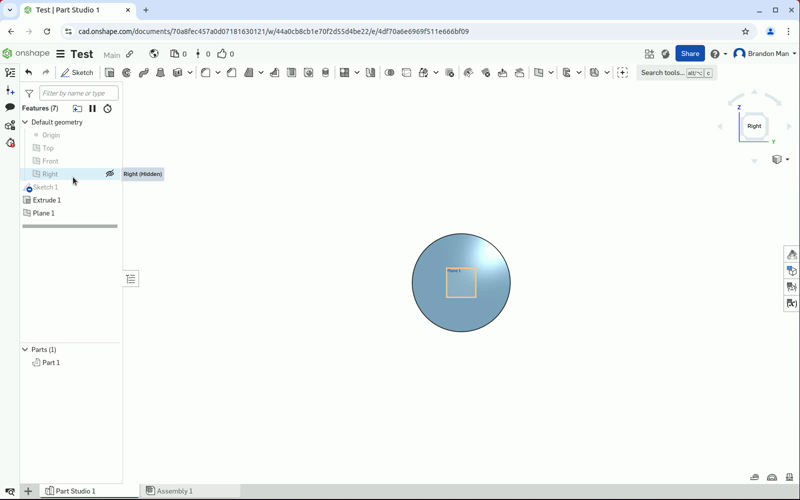
key(shift+s)
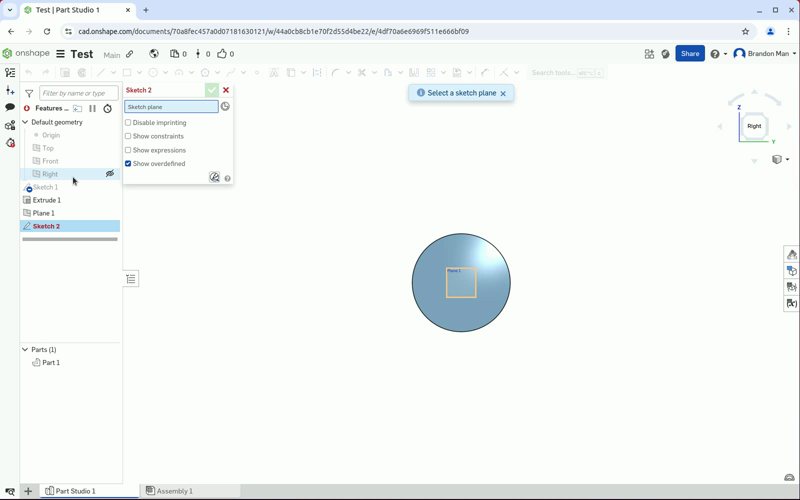
mouse_move(73, 215)
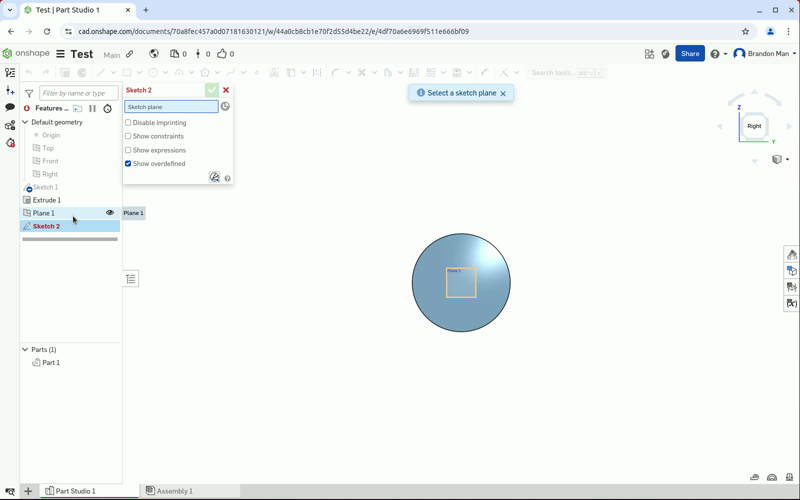
click(73, 215)
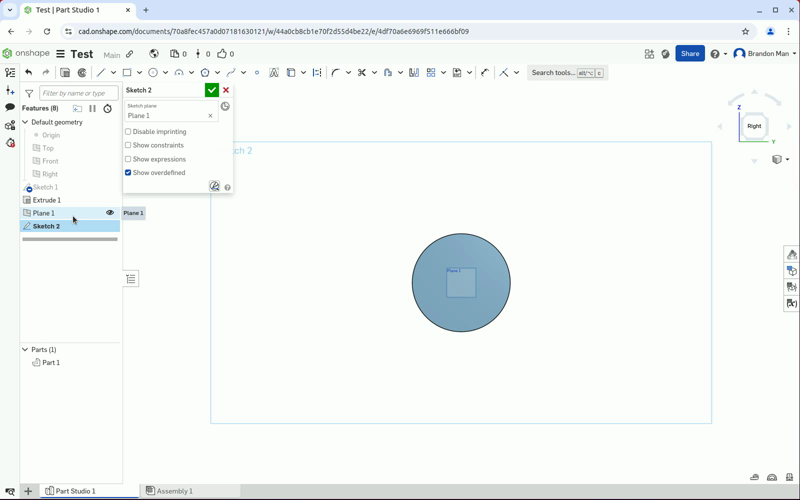
mouse_move(73, 352)
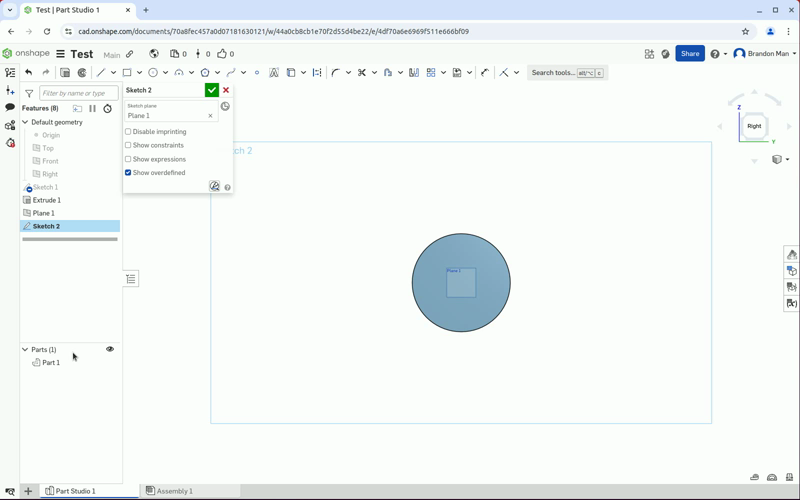
key(y)
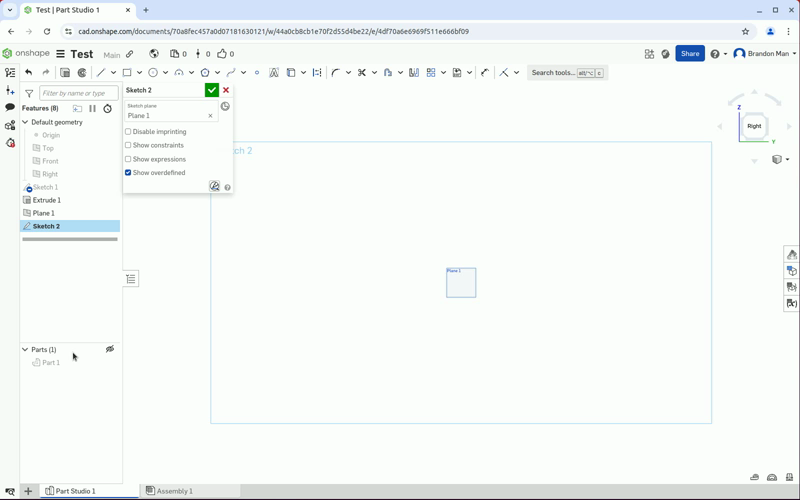
key(c)
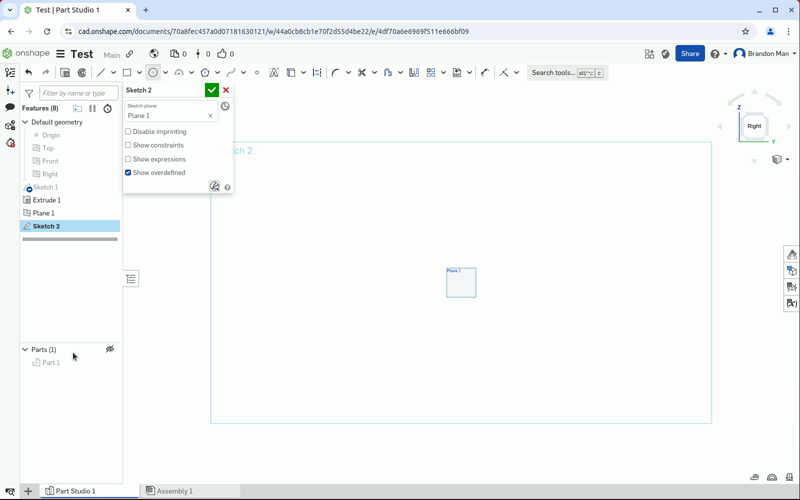
key_down(shift)
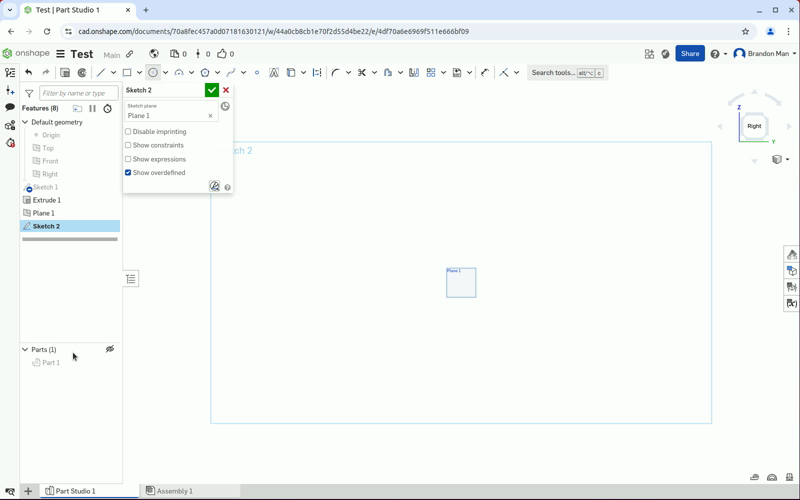
mouse_move(460, 282)
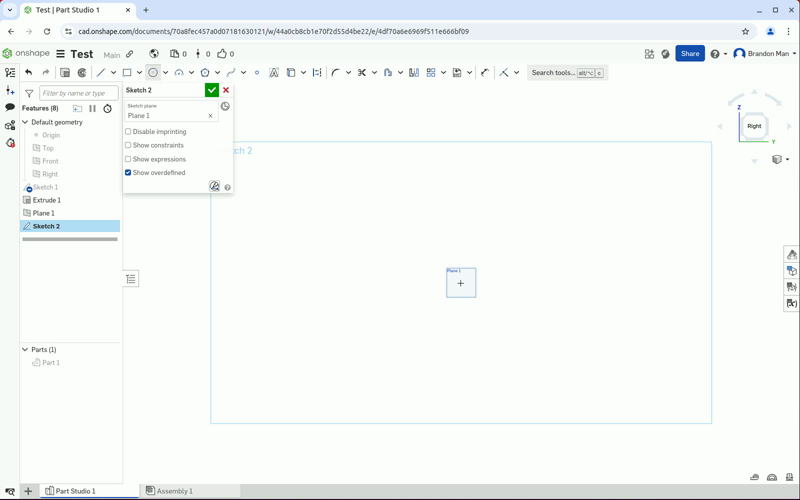
click(460, 282)
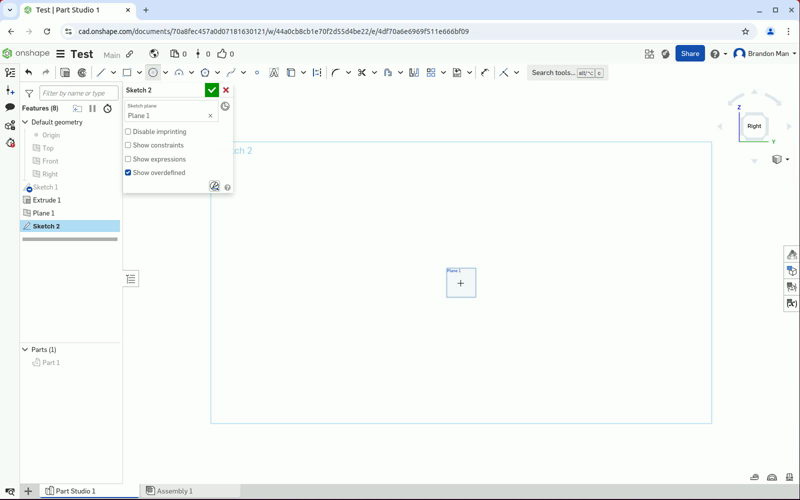
key_up(shift)
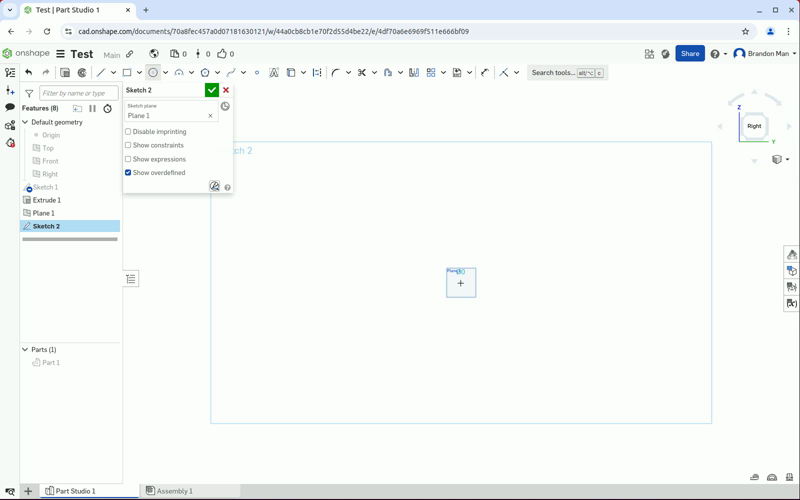
mouse_move(500, 282)
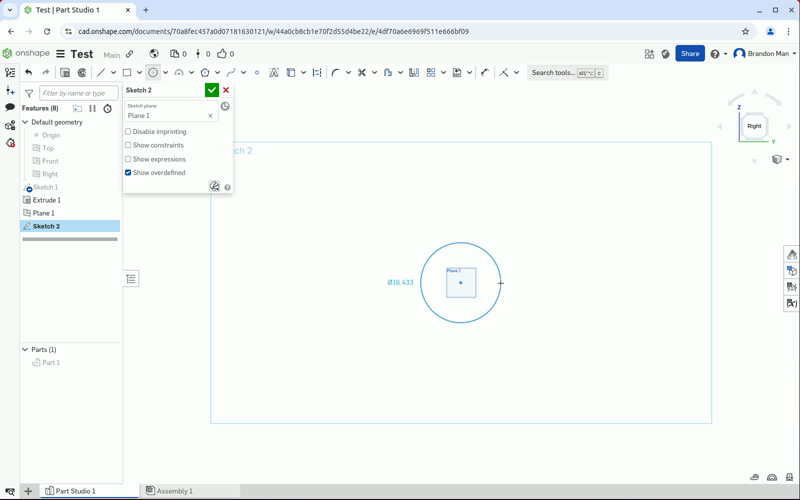
click(500, 282)
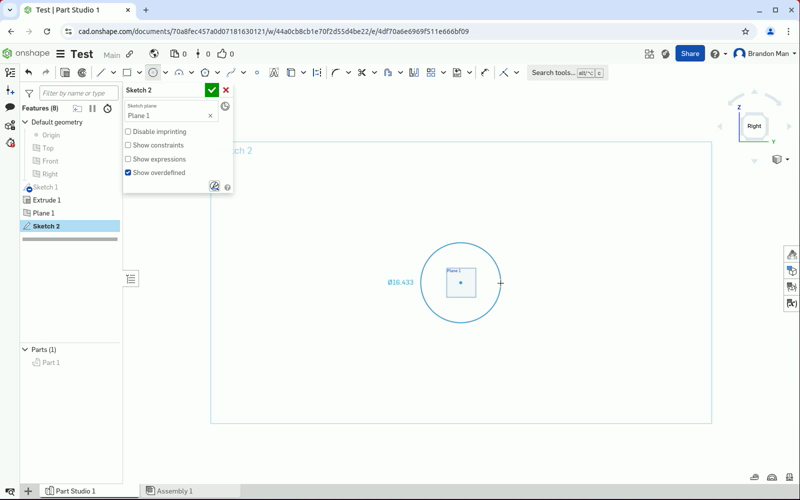
key(esc)
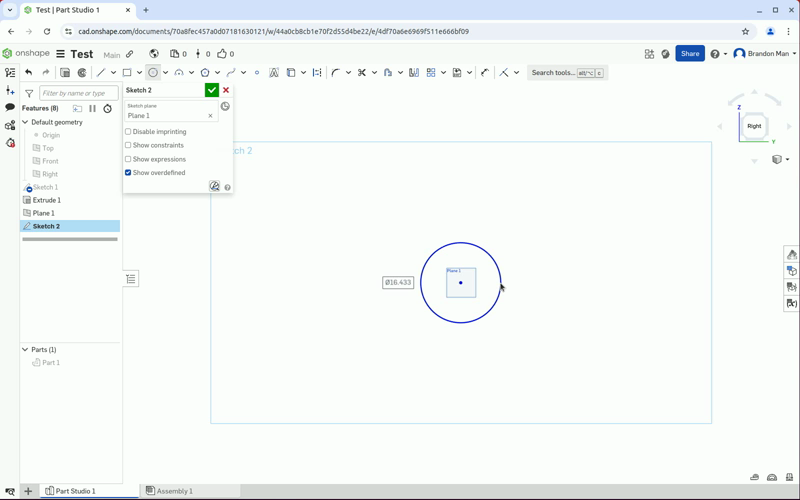
mouse_move(482, 287)
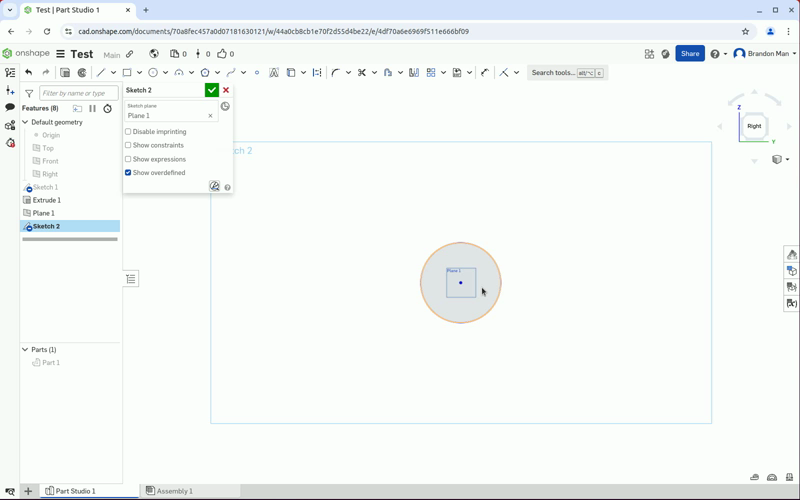
click(482, 287)
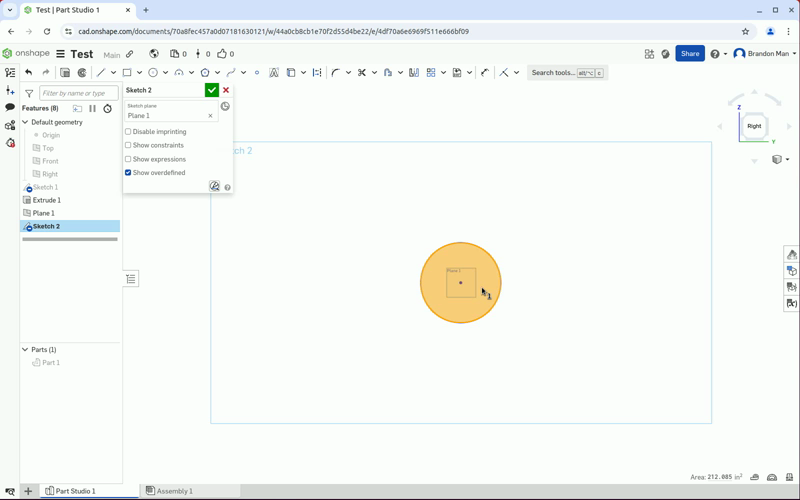
mouse_move(73, 352)
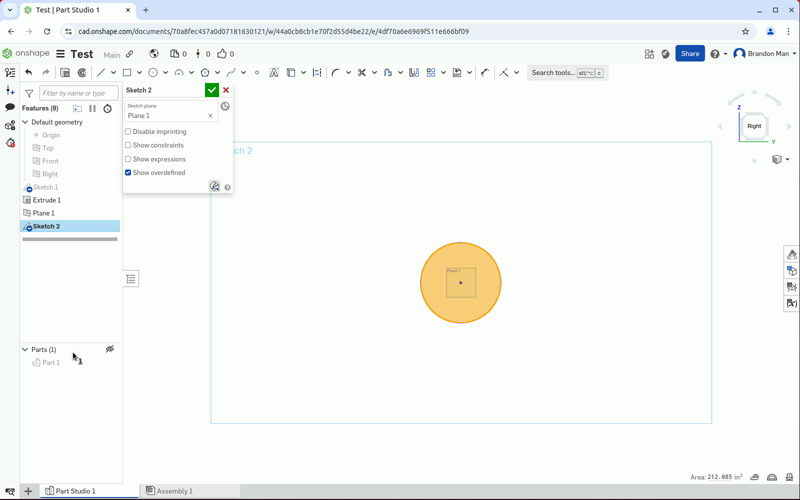
key(shift+y)
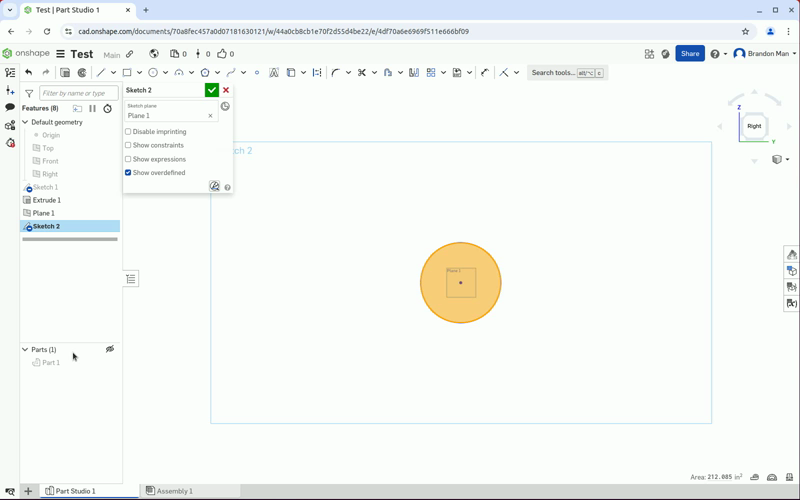
key(shift+e)
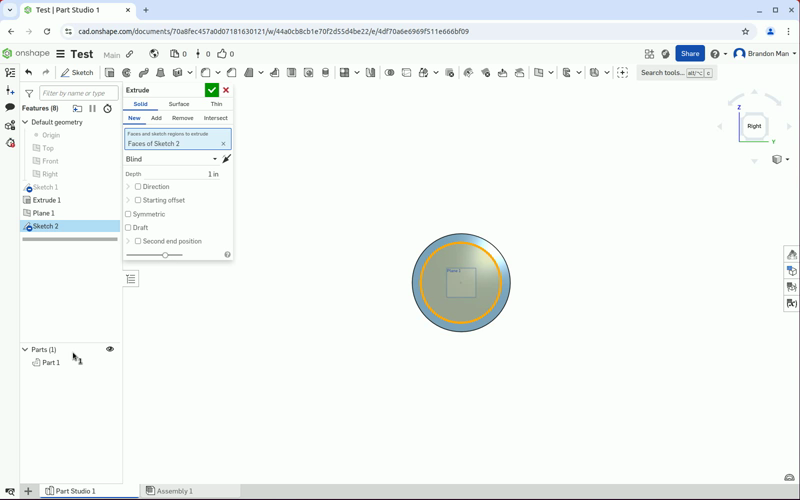
mouse_move(143, 106)
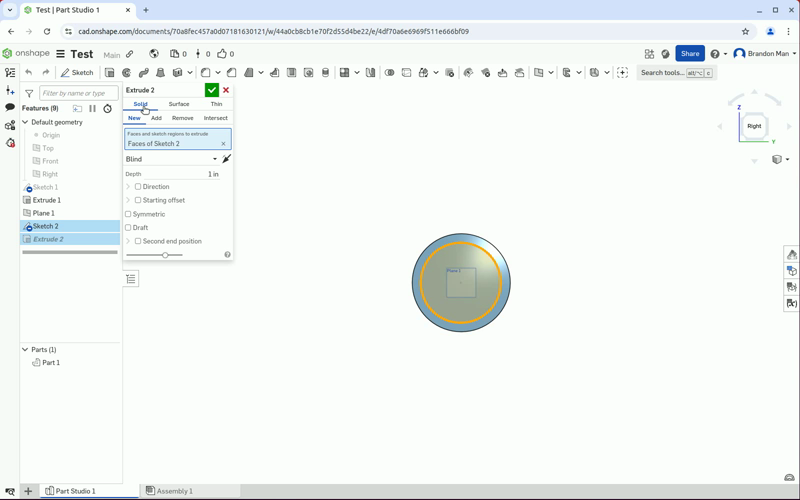
click(143, 106)
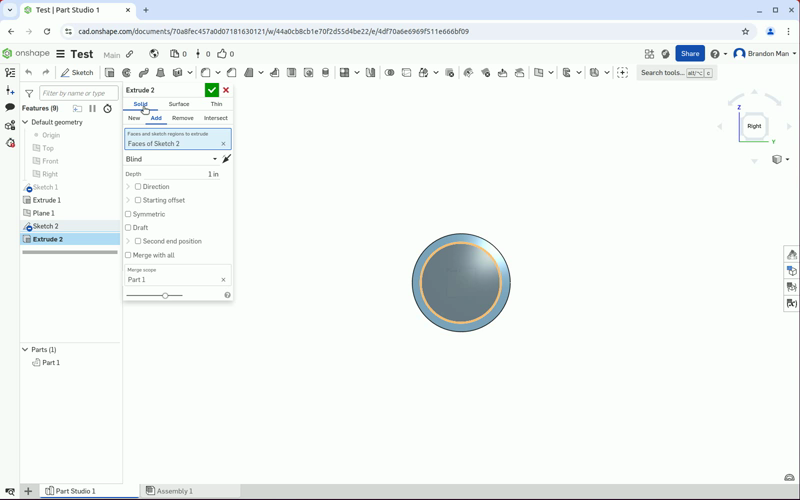
mouse_move(186, 120)
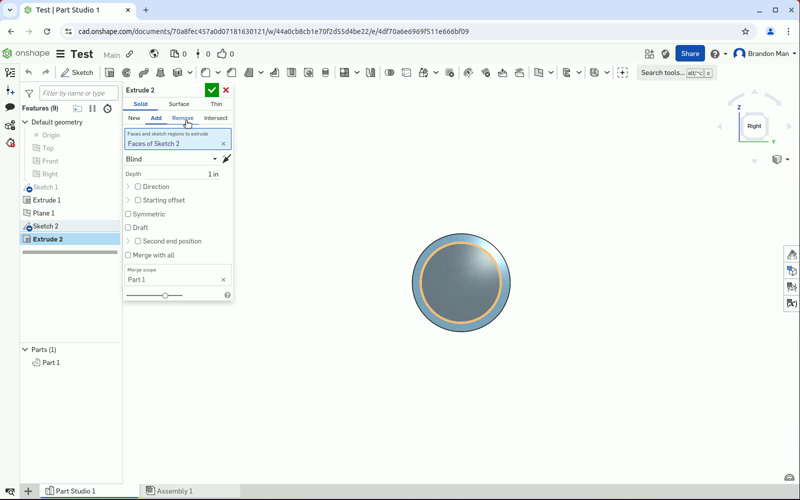
click(186, 120)
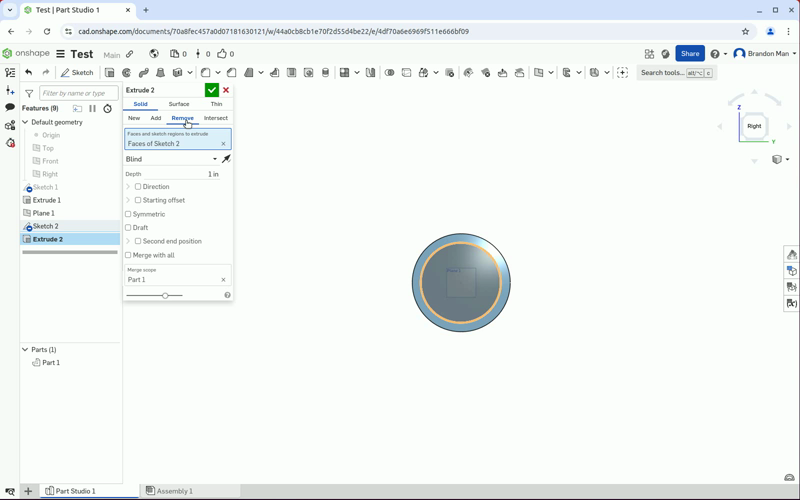
key(tab, 4)
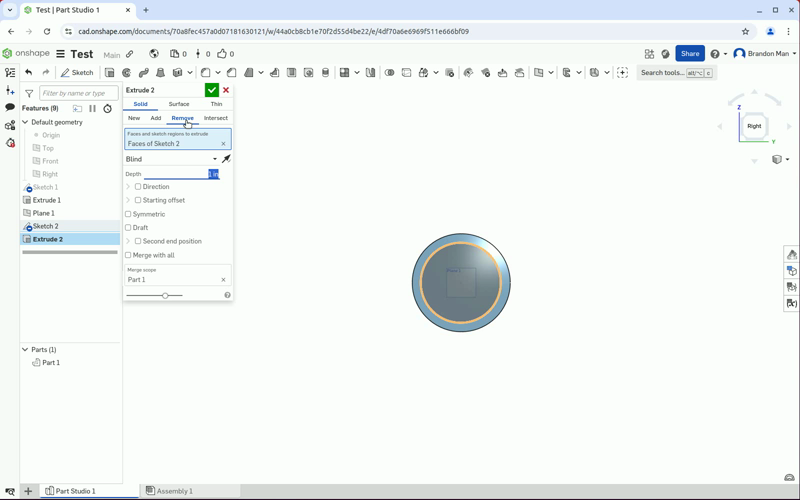
text(30.811)
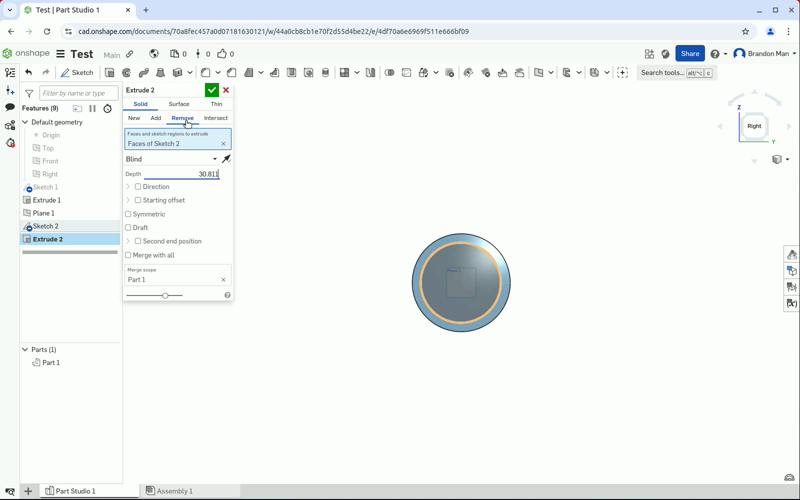
key(tab, 6)
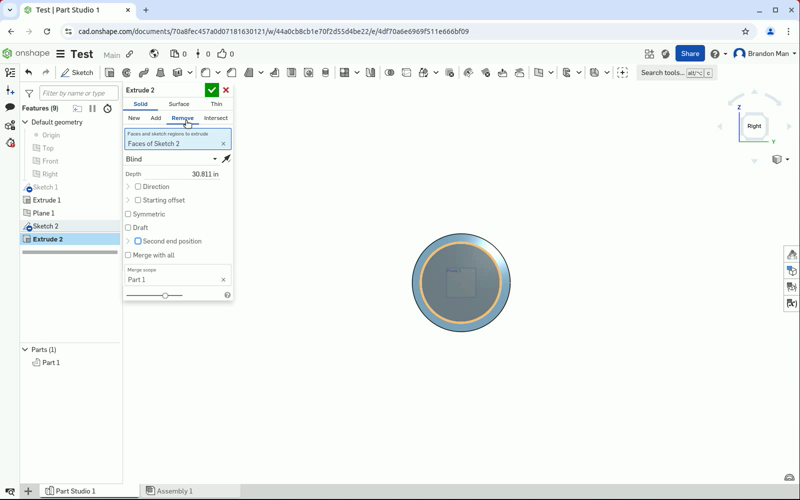
key(space)
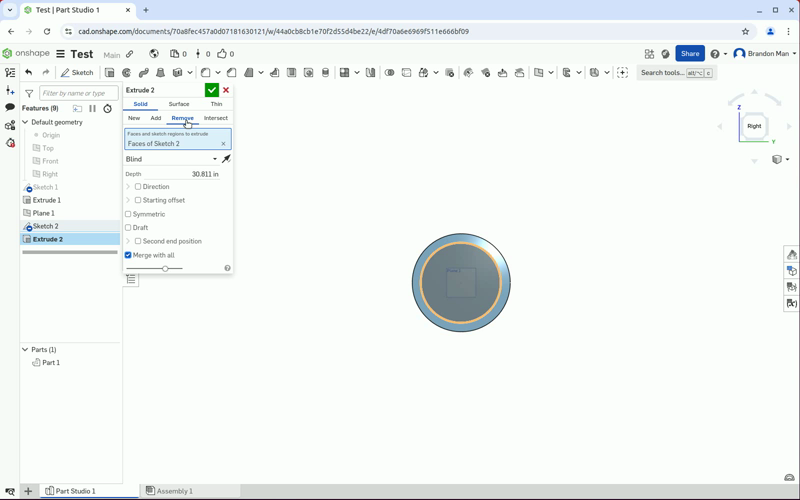
key(enter)
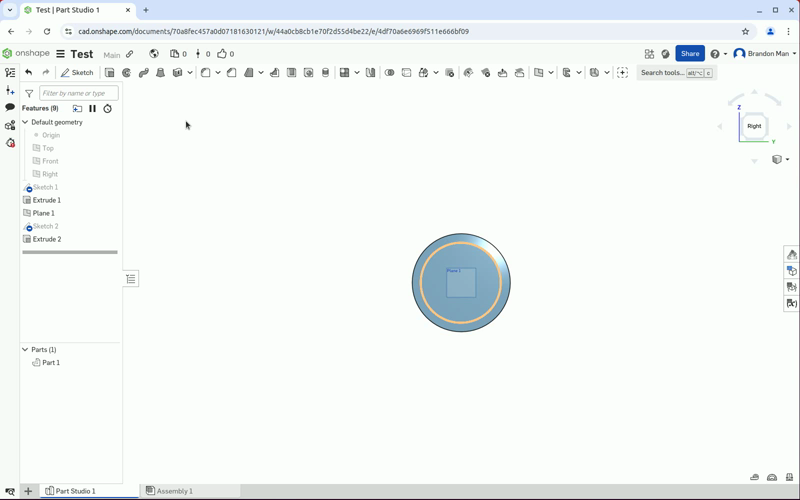
key(shift+h)
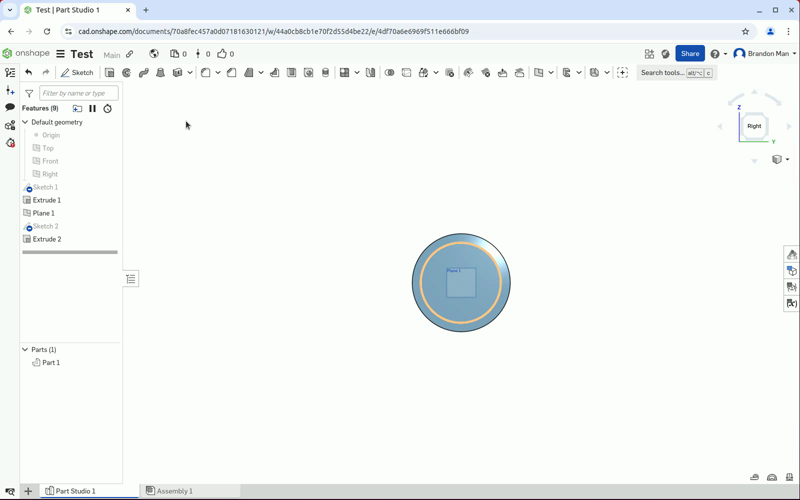
key(shift+h)
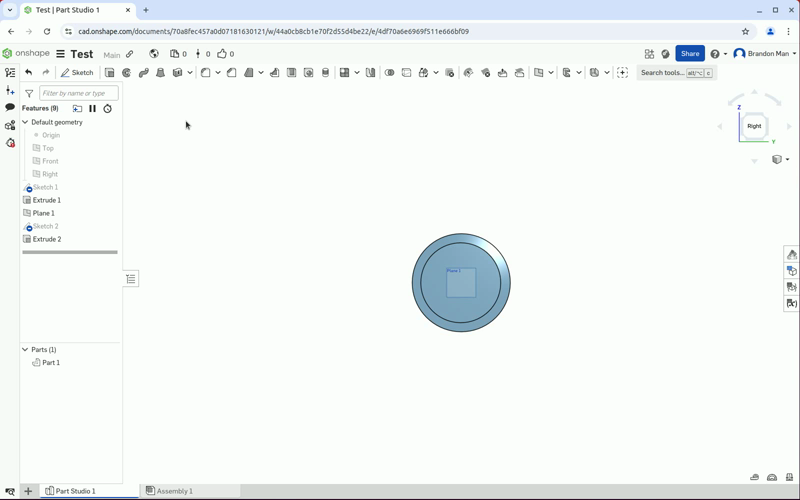
mouse_move(73, 189)
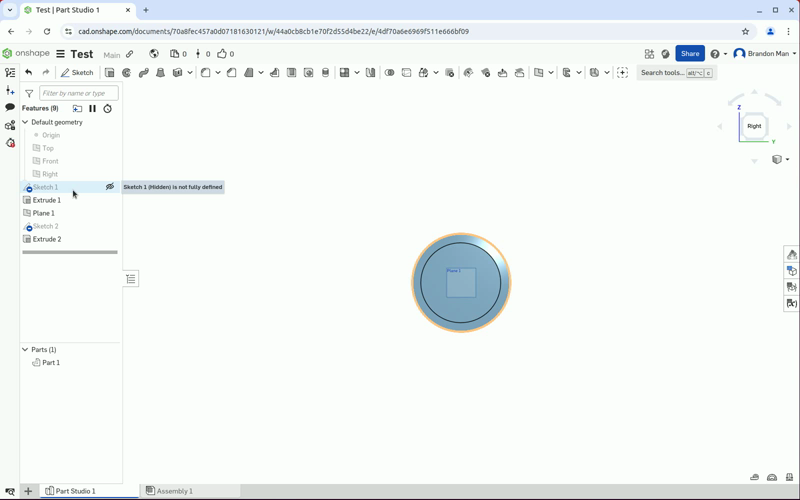
click(73, 189)
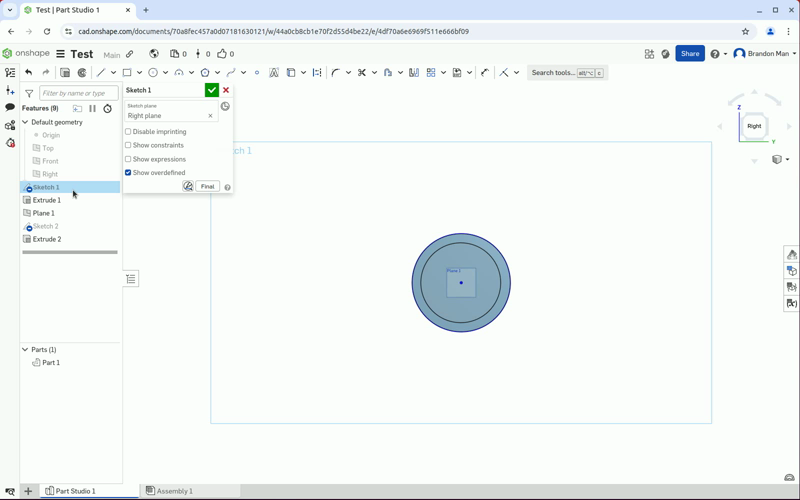
mouse_move(229, 92)
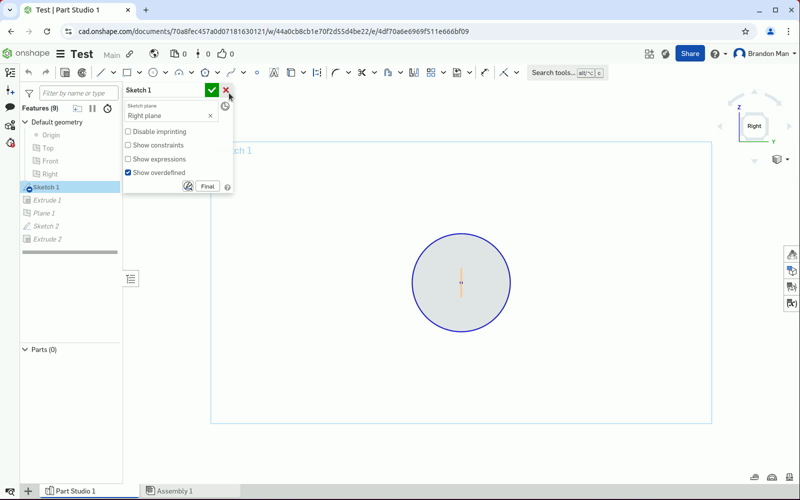
click(229, 92)
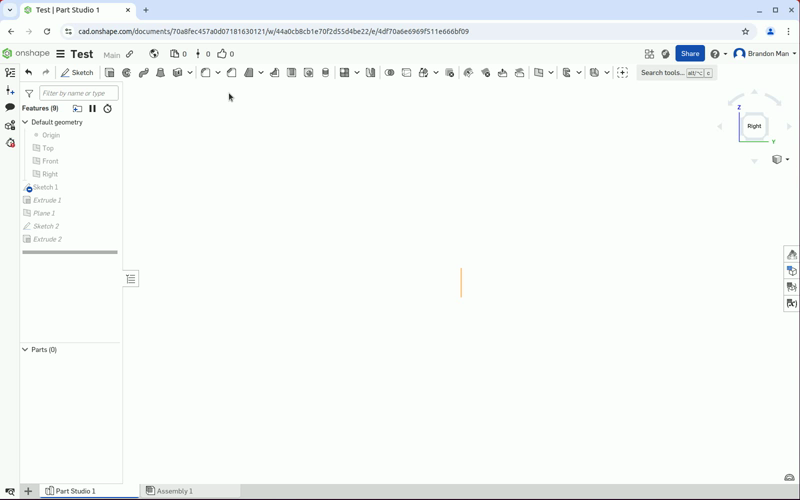
mouse_move(73, 352)
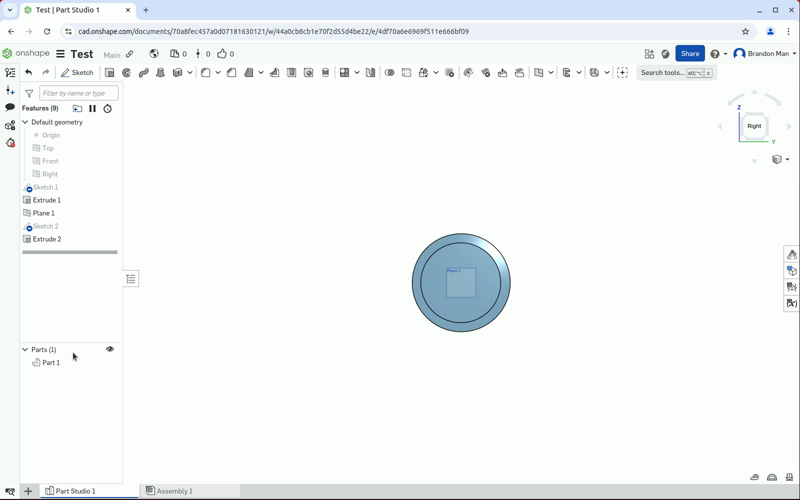
key(y)
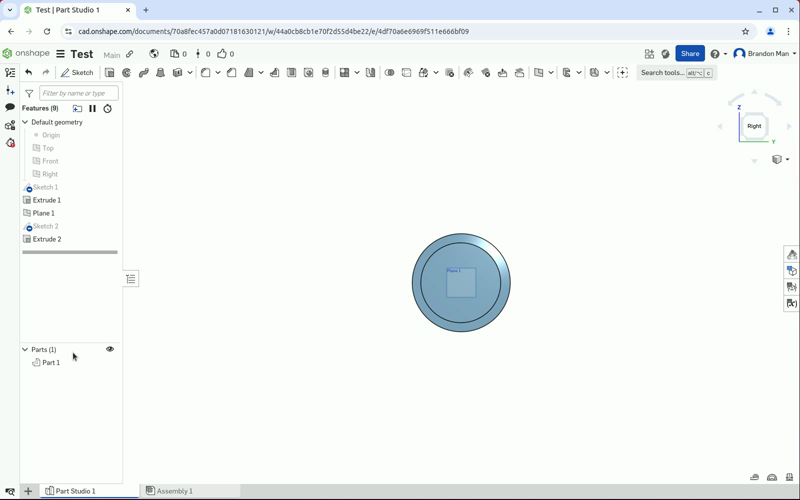
key(shift+p)
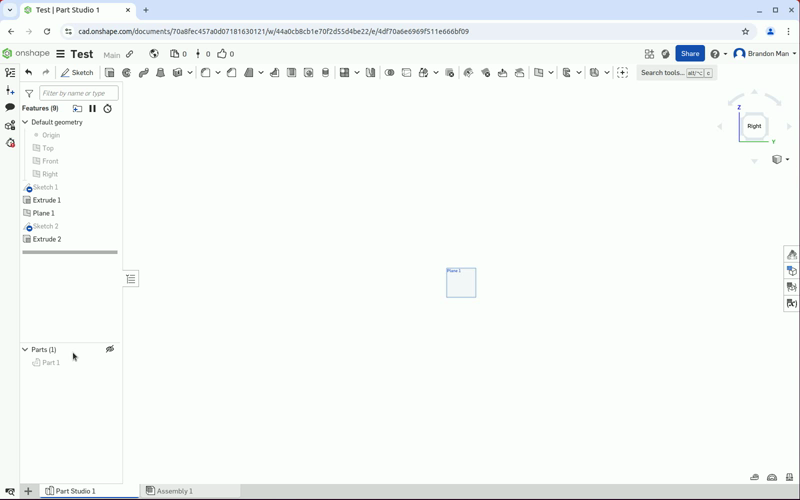
key(space)
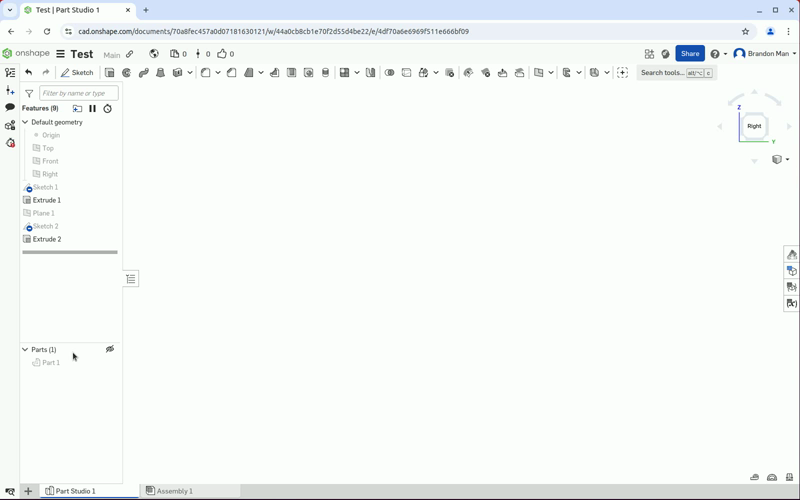
key_down(shift)
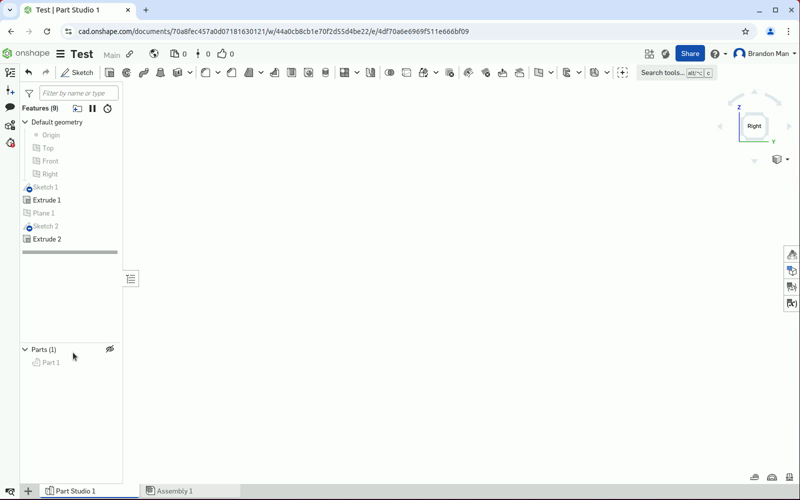
key(right)
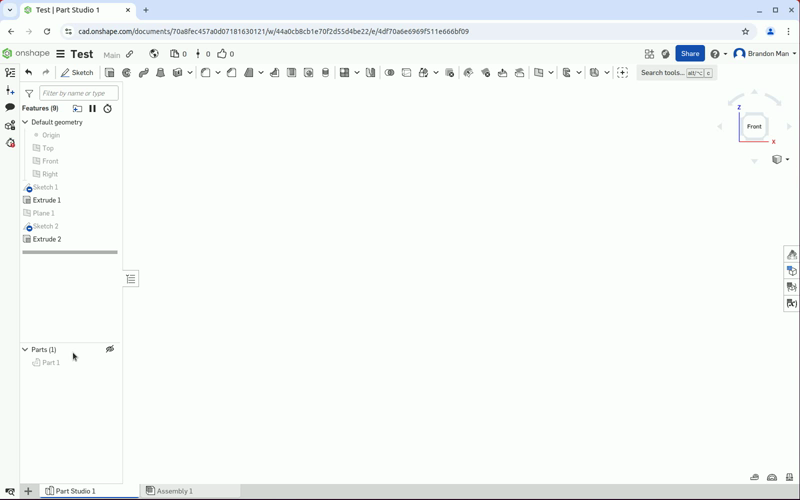
key_up(shift)
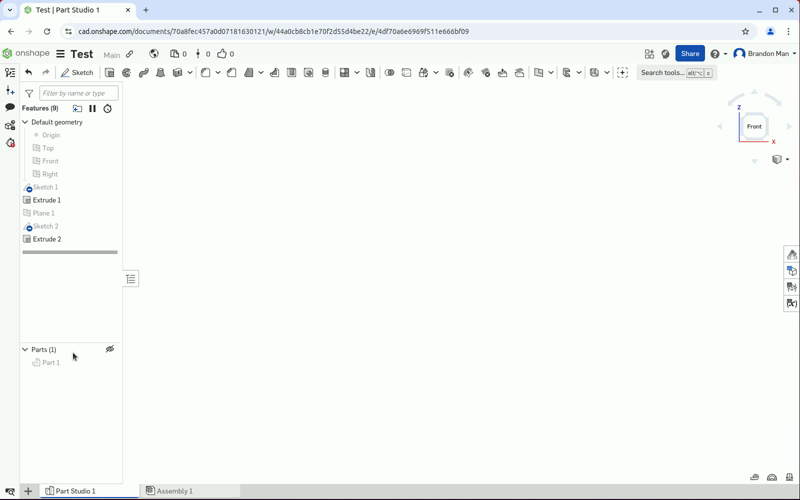
key(space)
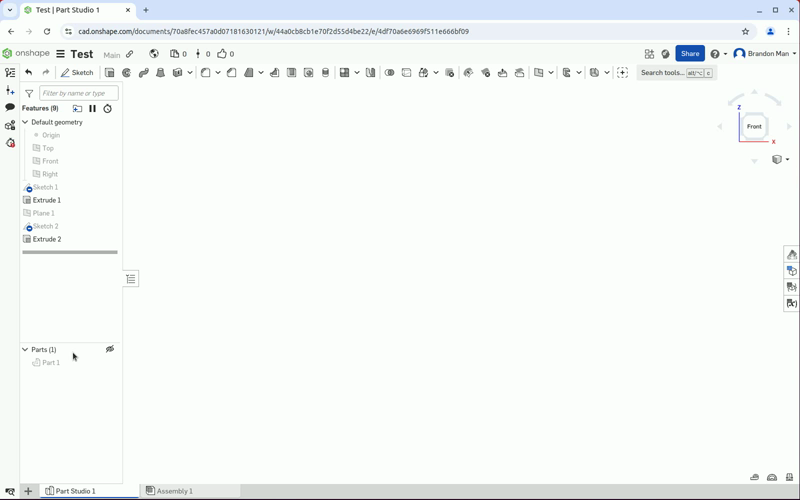
key_down(shift)
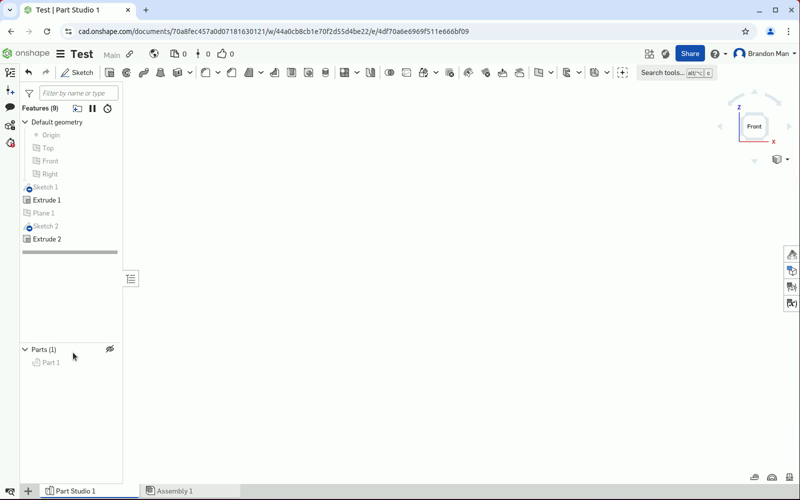
key(down)
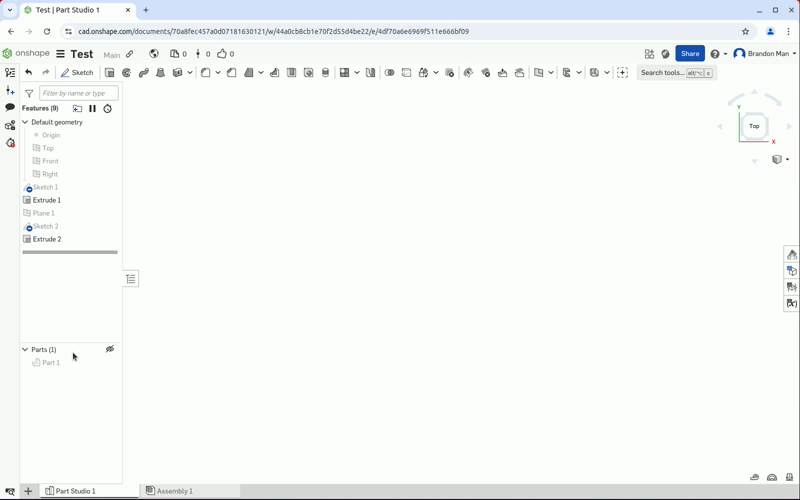
key_up(shift)
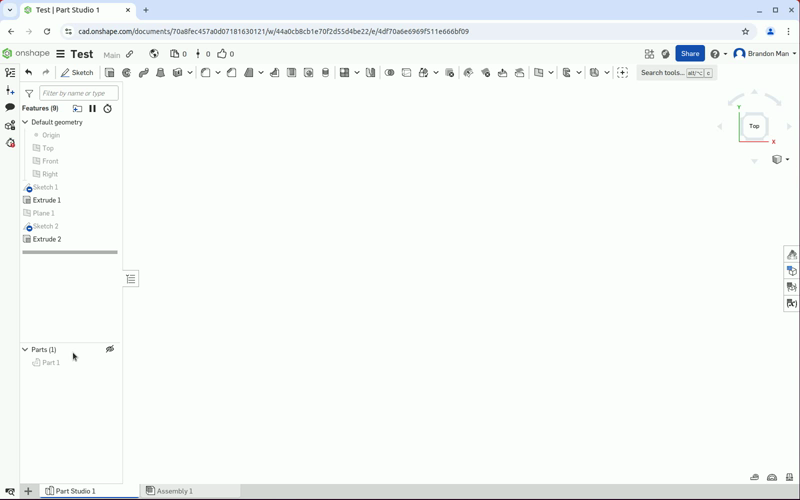
mouse_move(73, 352)
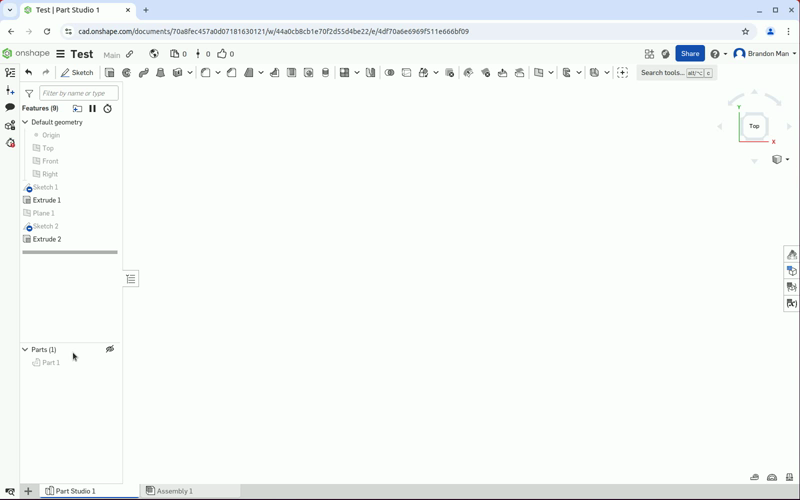
key(shift+y)
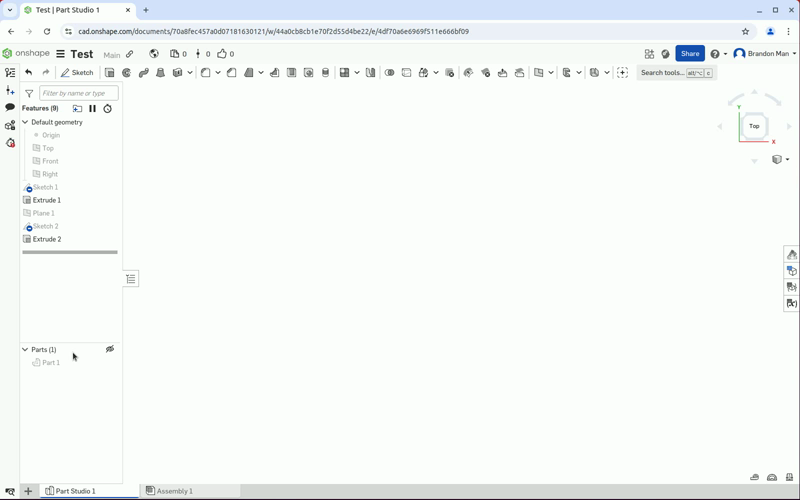
key(shift+s)
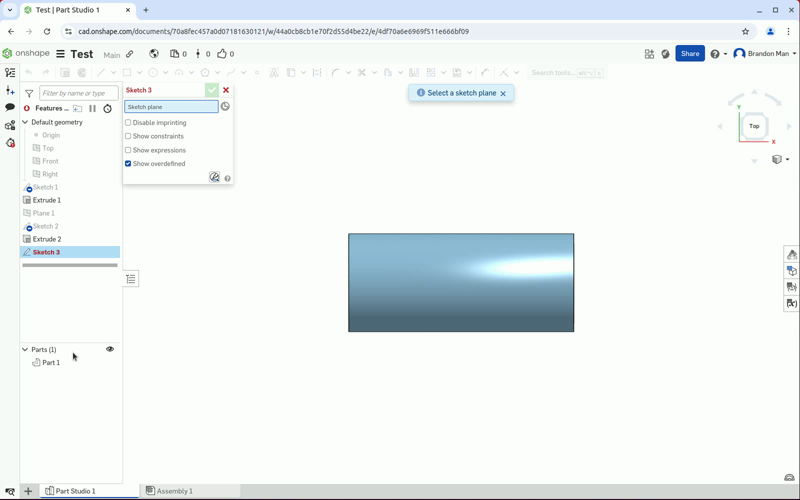
mouse_move(73, 150)
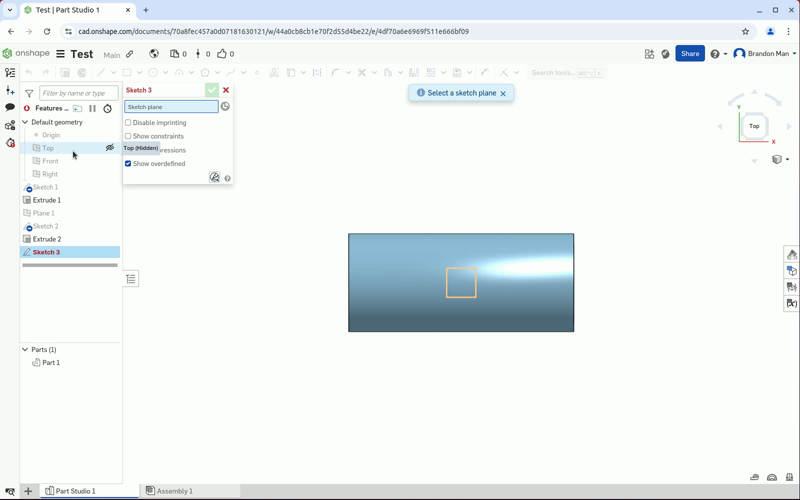
click(73, 150)
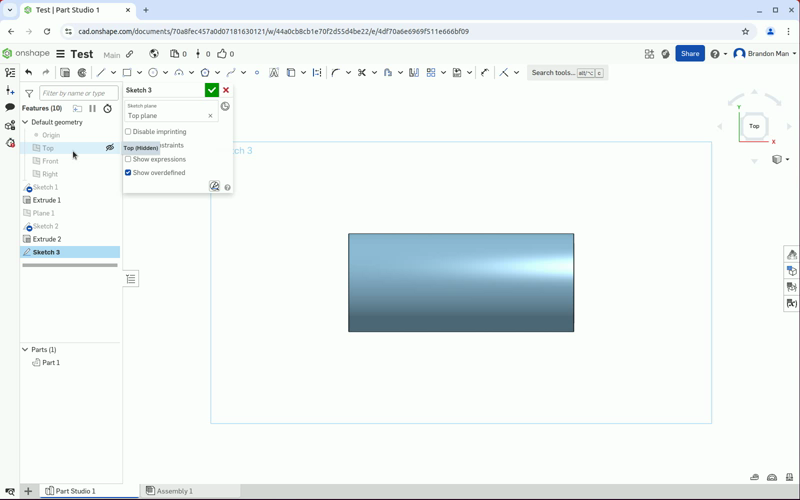
mouse_move(73, 352)
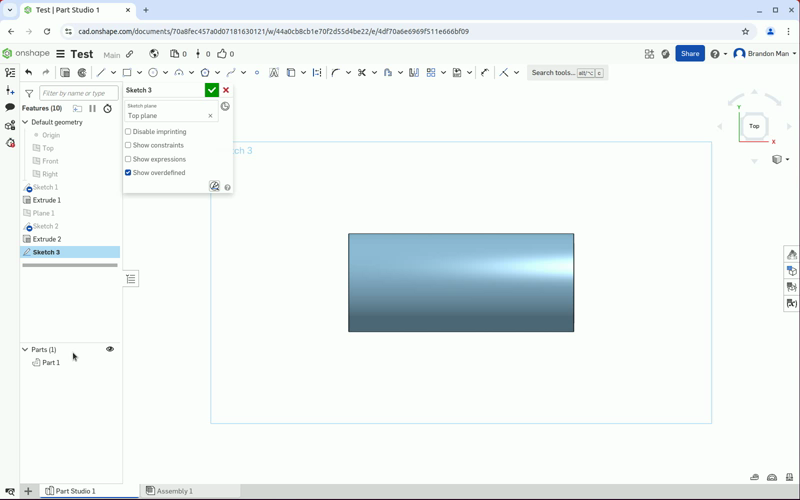
key(y)
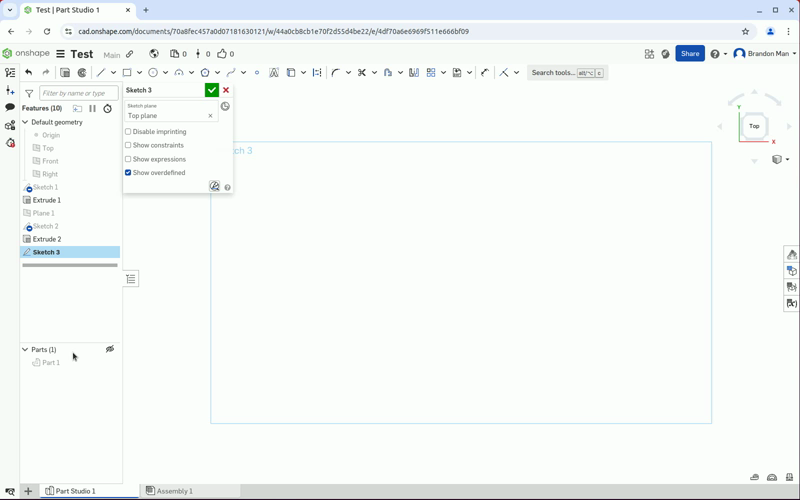
key(c)
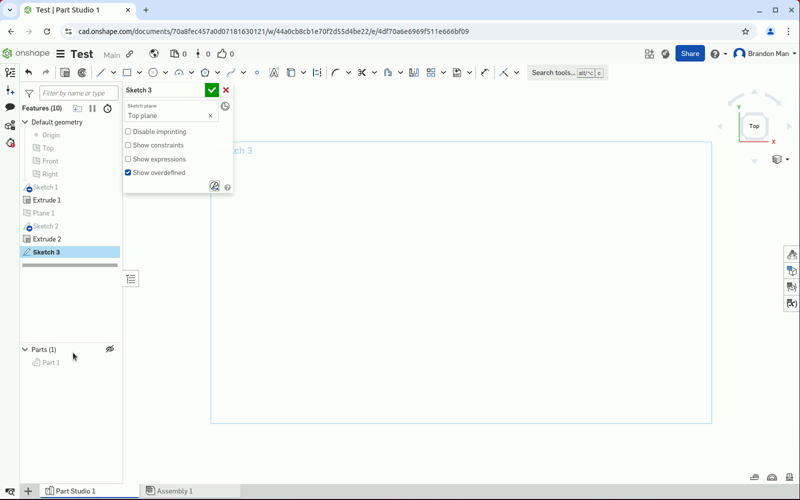
key_down(shift)
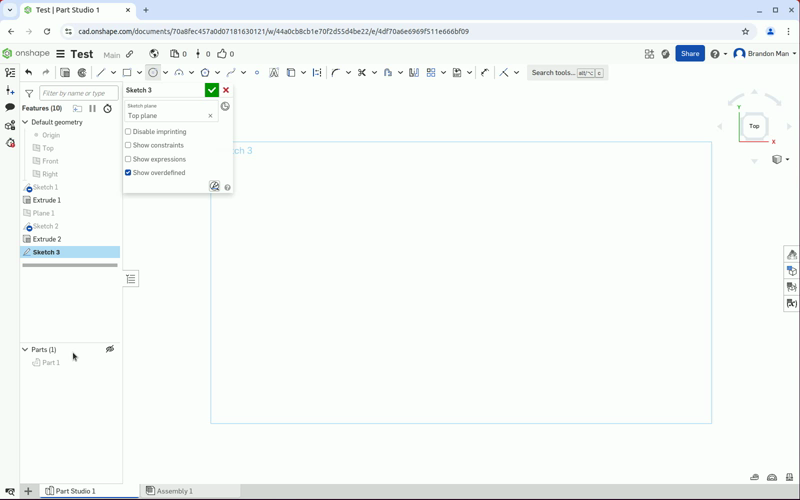
mouse_move(461, 282)
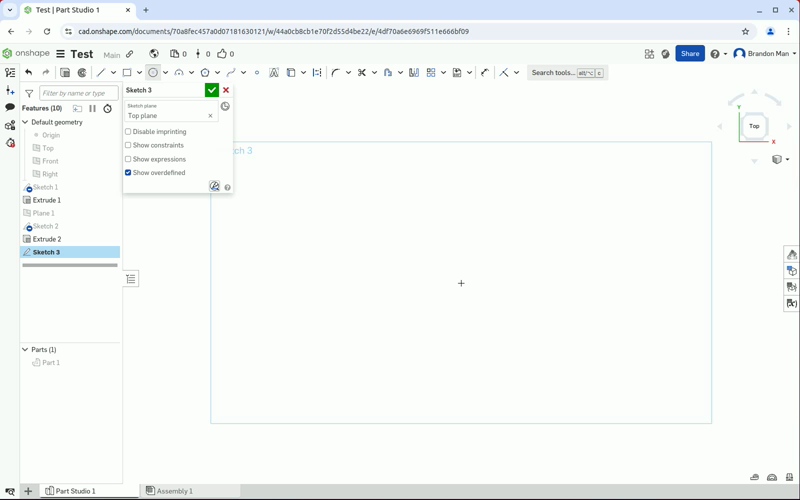
click(461, 282)
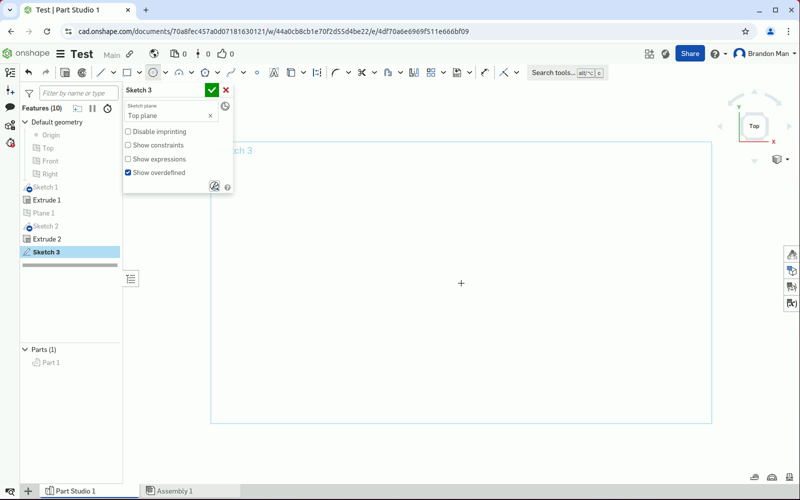
key_up(shift)
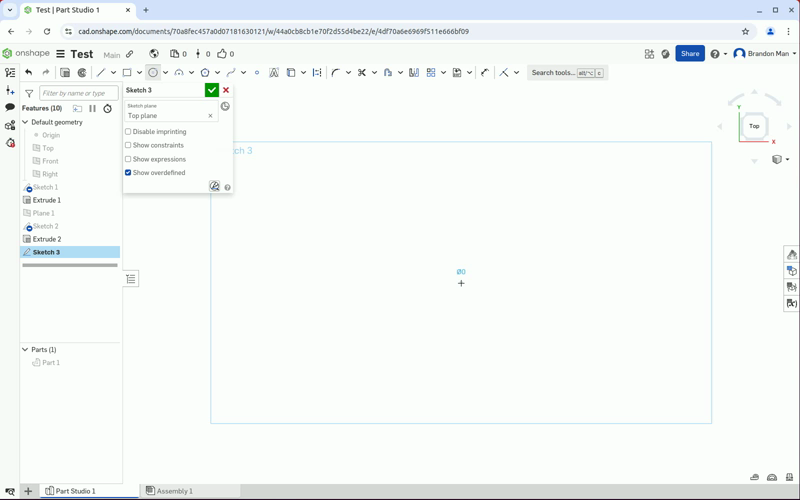
mouse_move(510, 282)
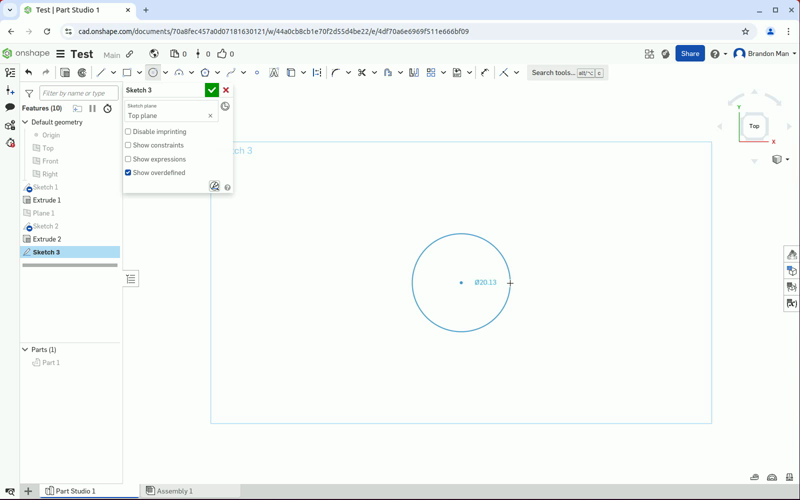
click(510, 282)
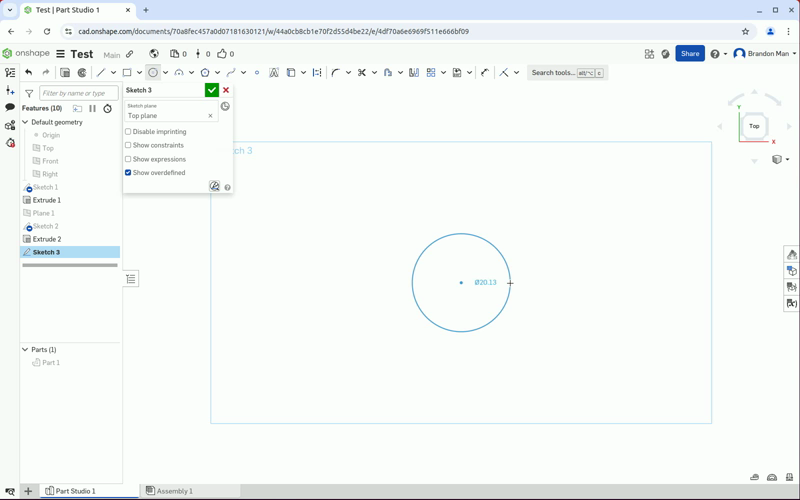
key(esc)
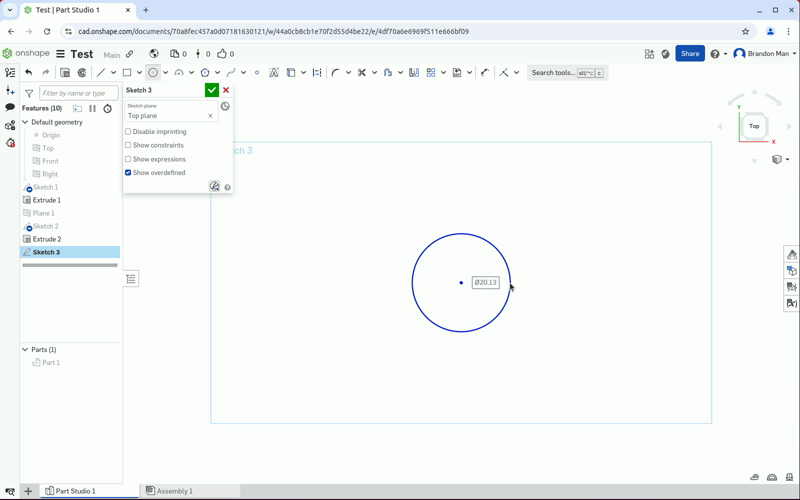
mouse_move(488, 307)
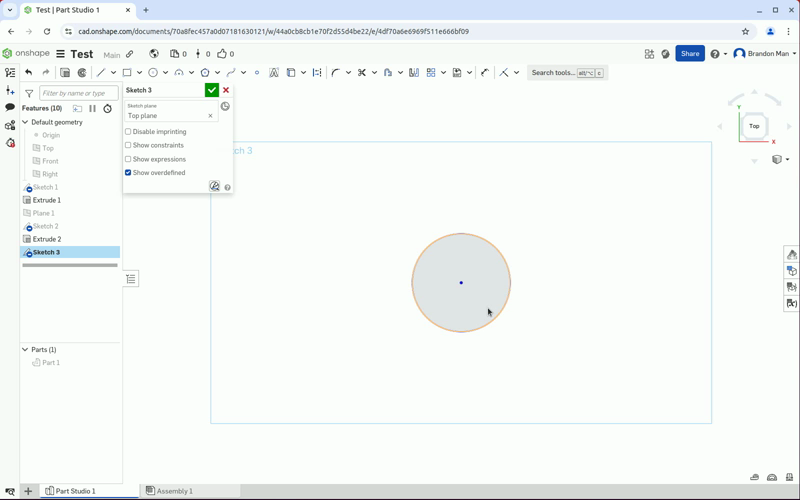
click(488, 307)
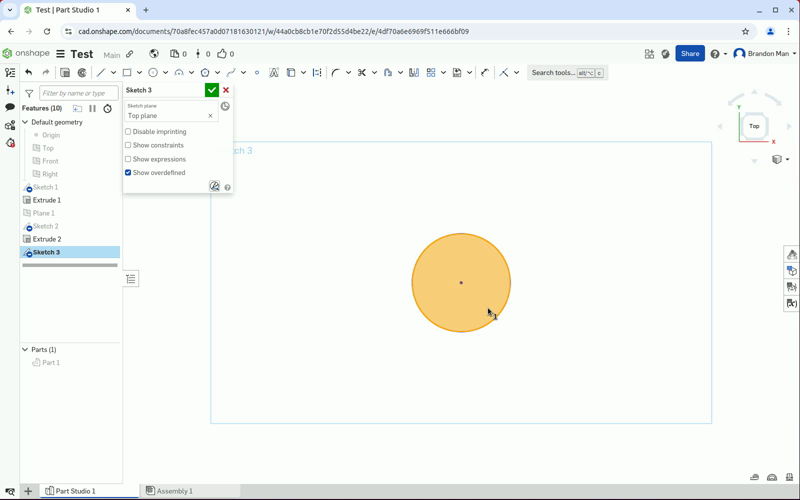
mouse_move(73, 352)
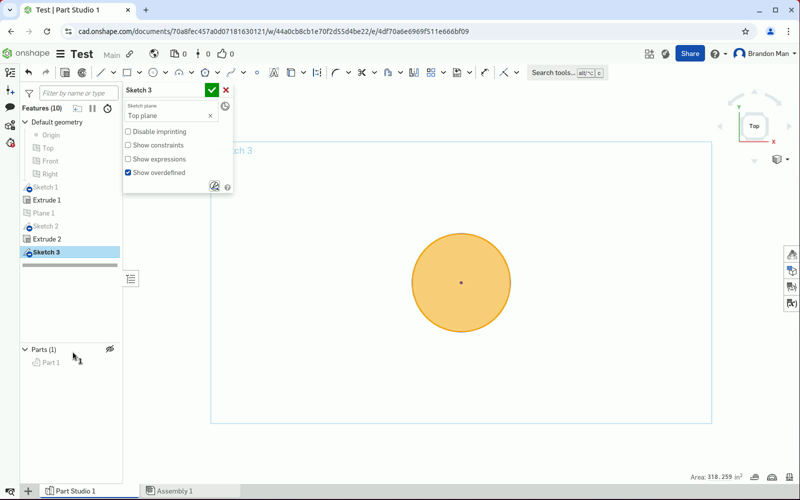
key(shift+y)
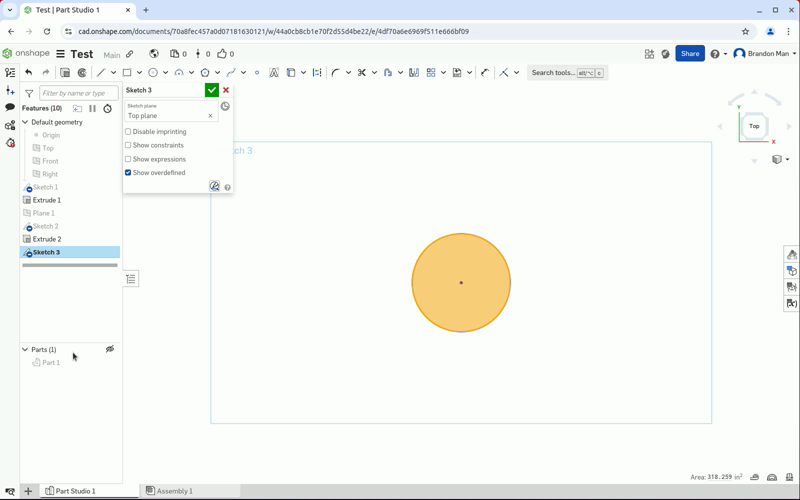
key(shift+e)
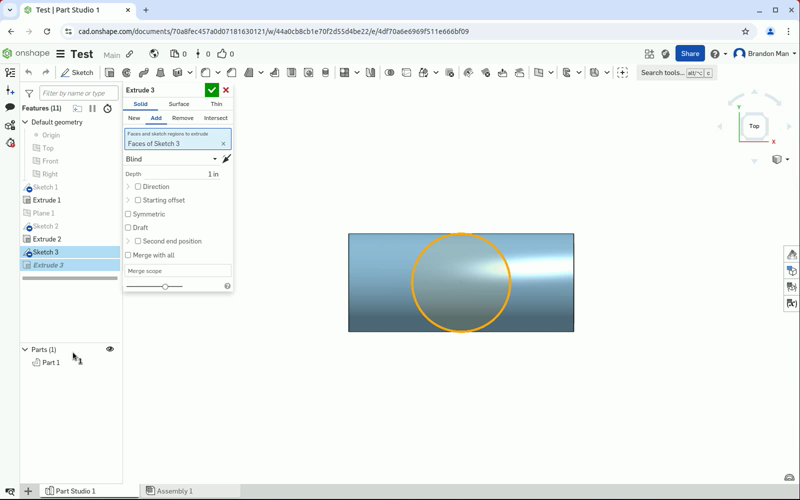
mouse_move(143, 106)
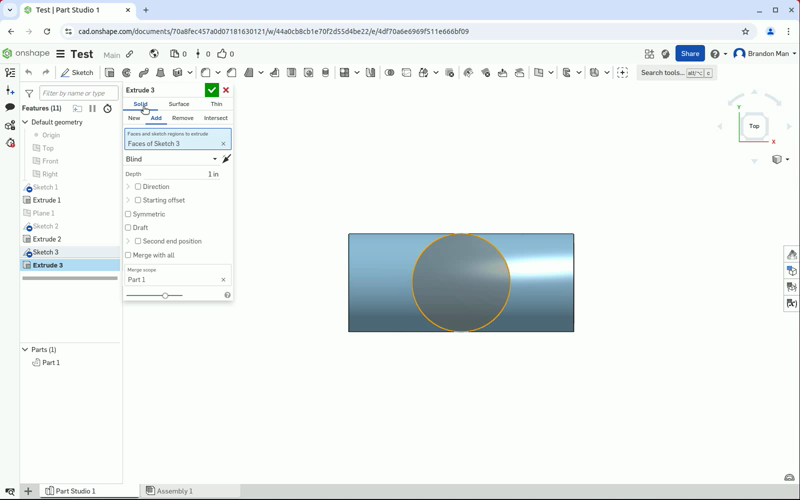
click(143, 106)
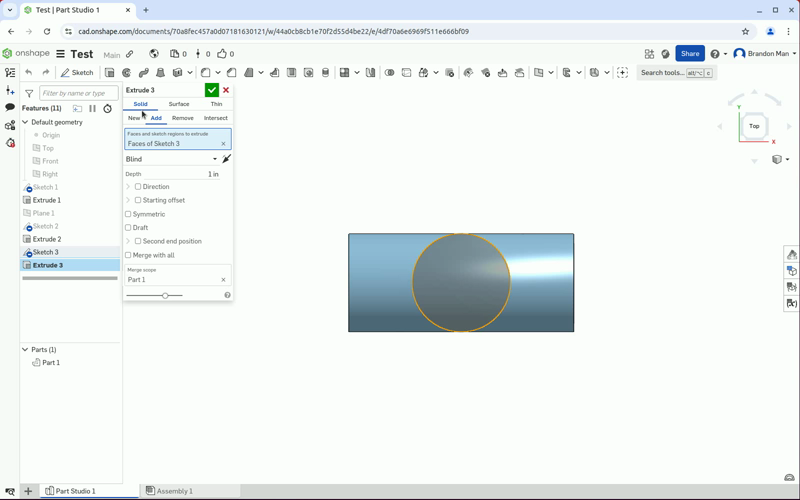
mouse_move(137, 120)
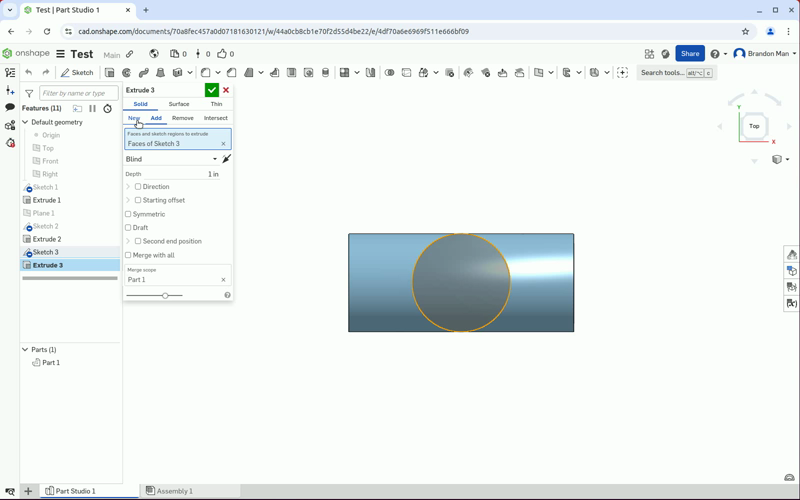
click(137, 120)
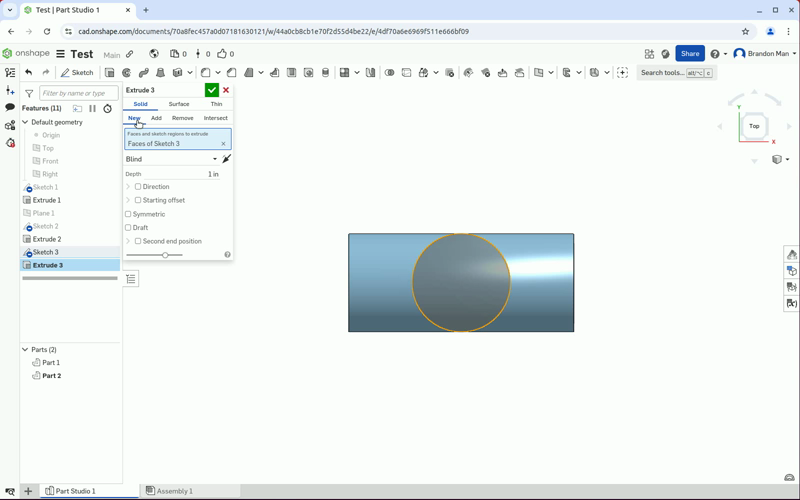
key(tab, 4)
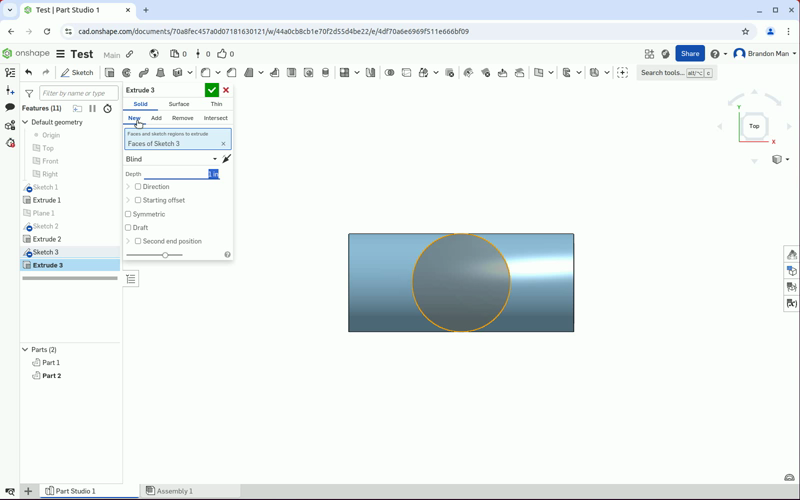
text(20.22)
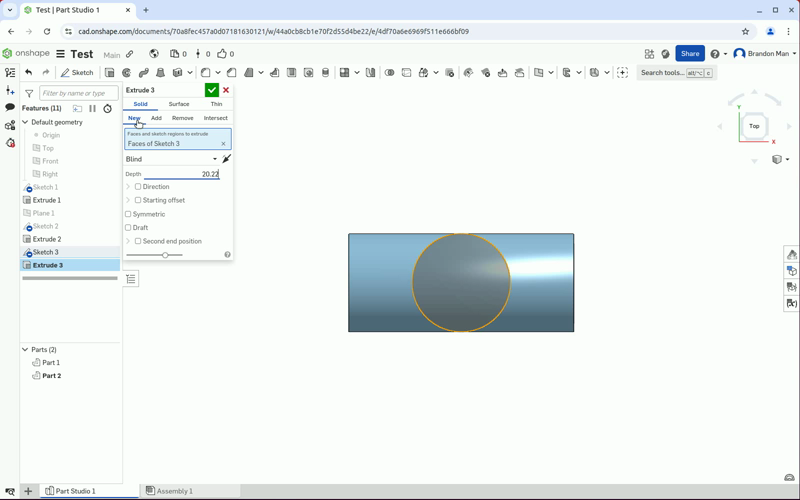
key(enter)
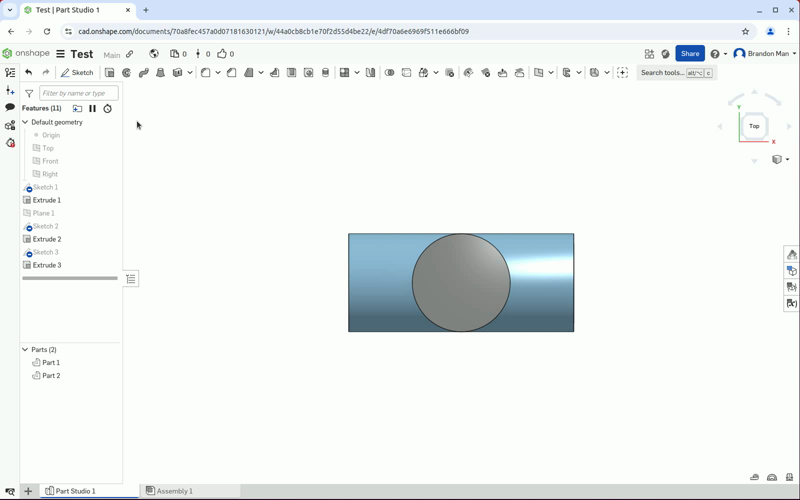
key(shift+h)
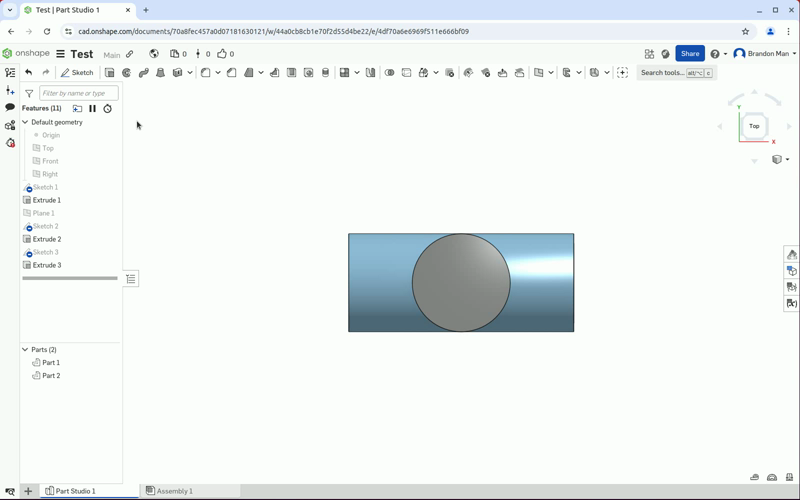
key(shift+h)
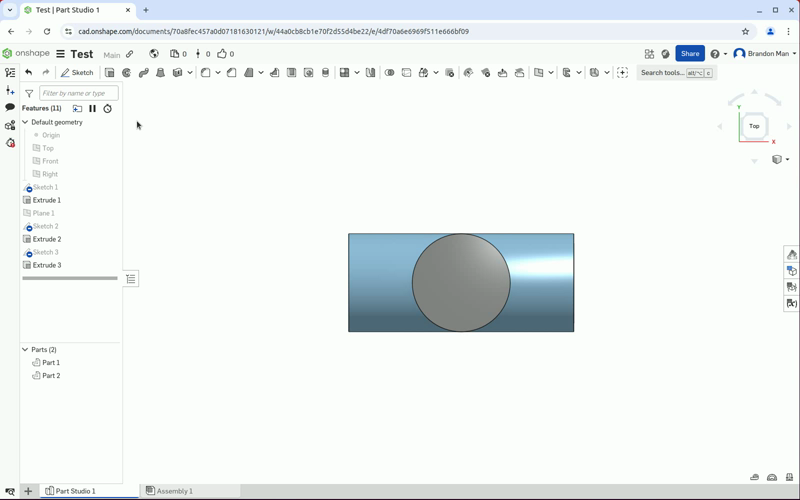
mouse_move(73, 189)
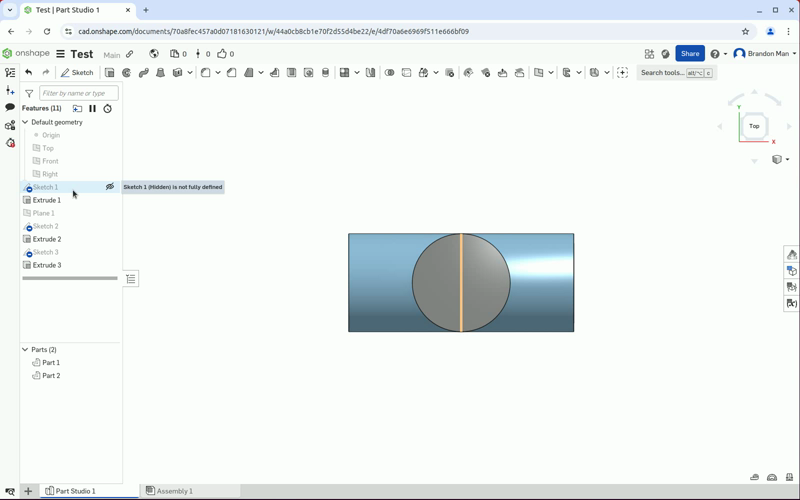
click(73, 189)
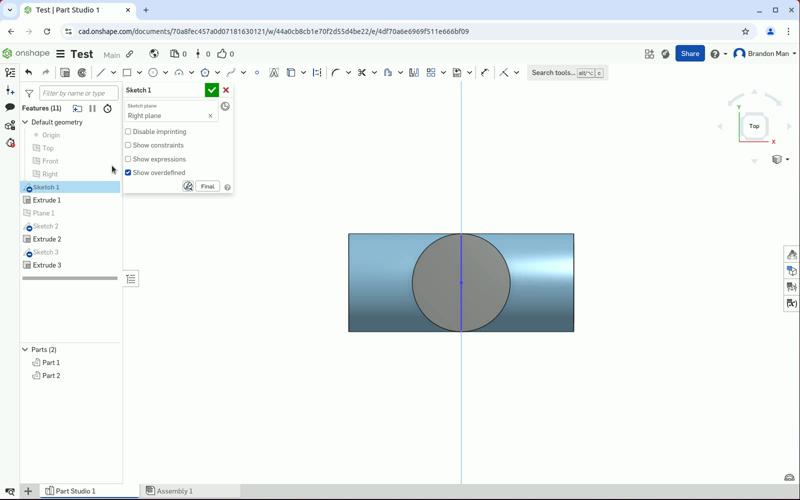
mouse_move(229, 92)
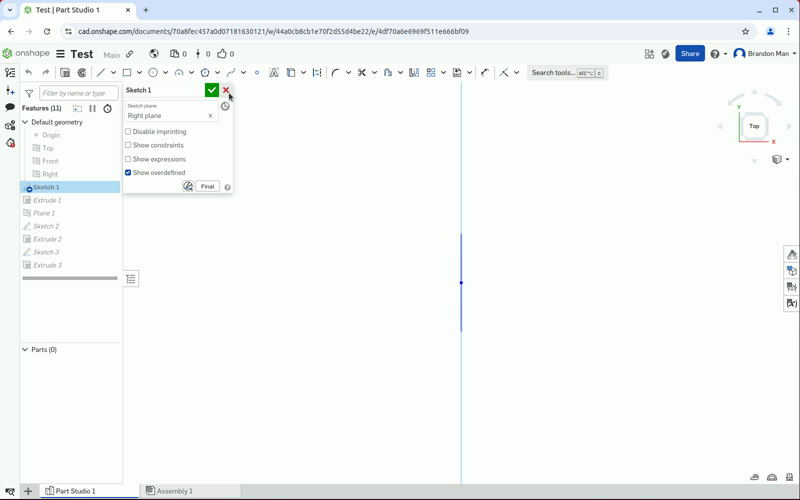
click(229, 92)
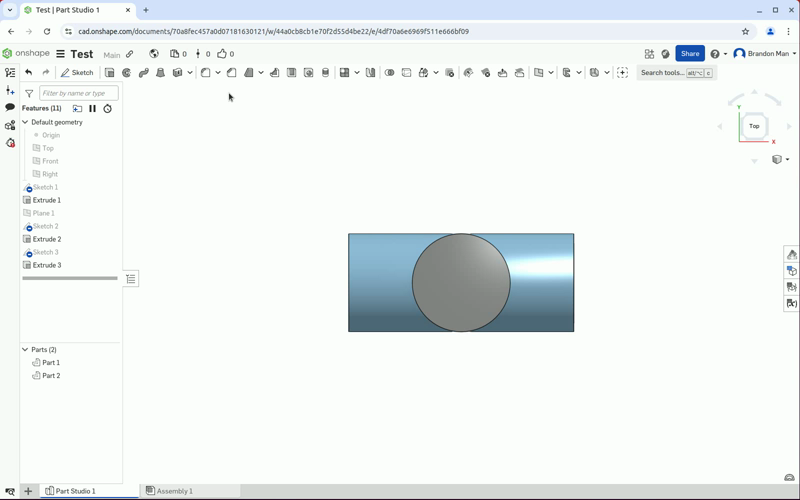
mouse_move(541, 75)
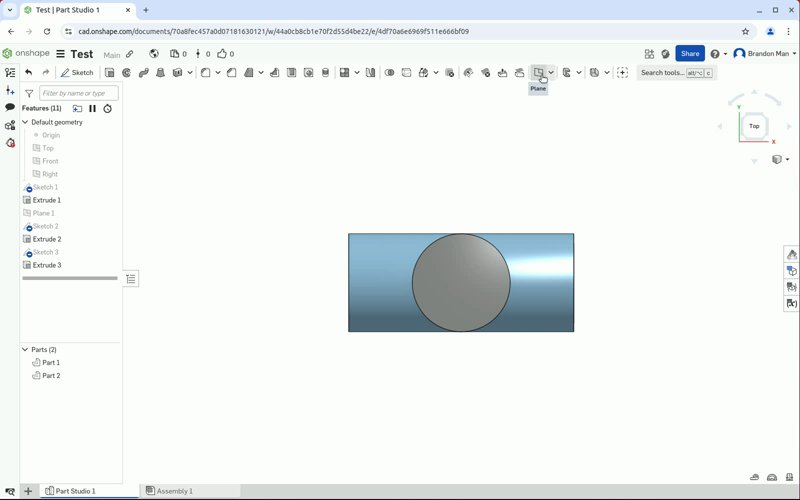
click(541, 75)
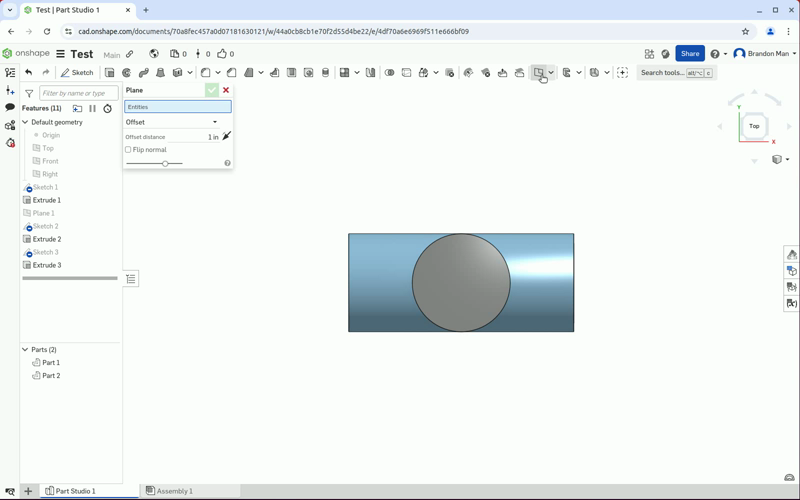
mouse_move(73, 150)
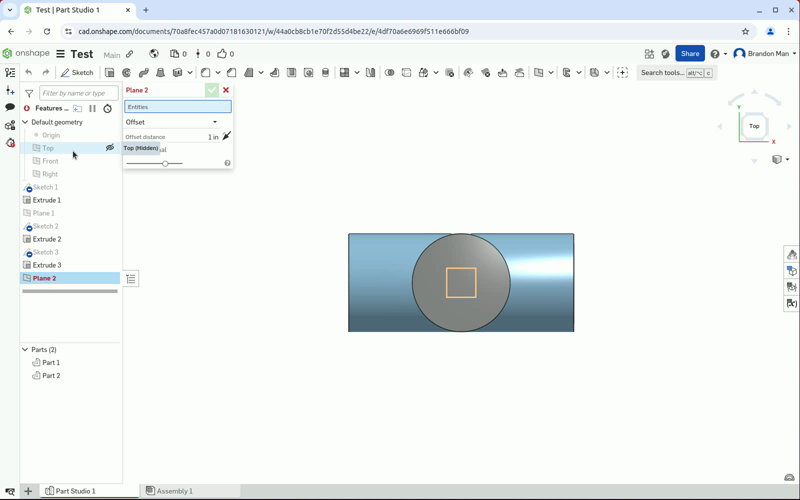
click(73, 150)
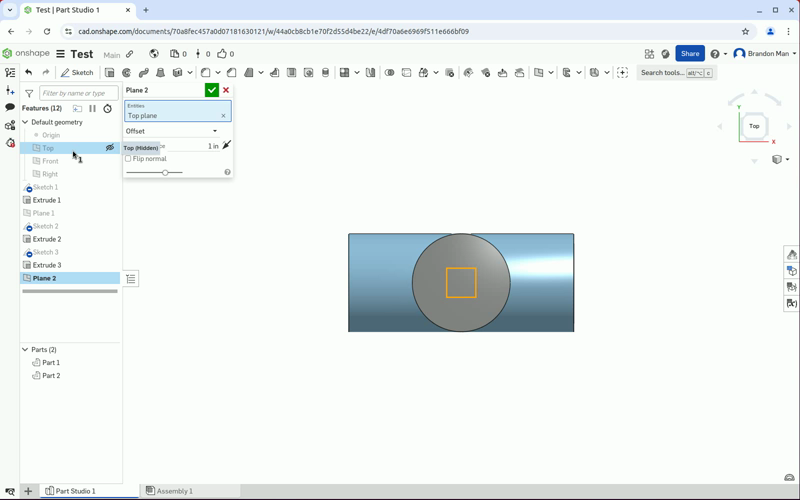
key(tab, 2)
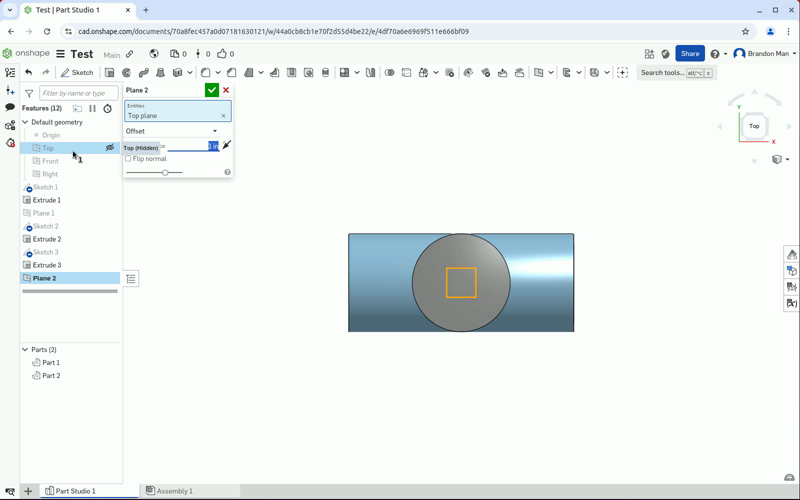
text(20.212)
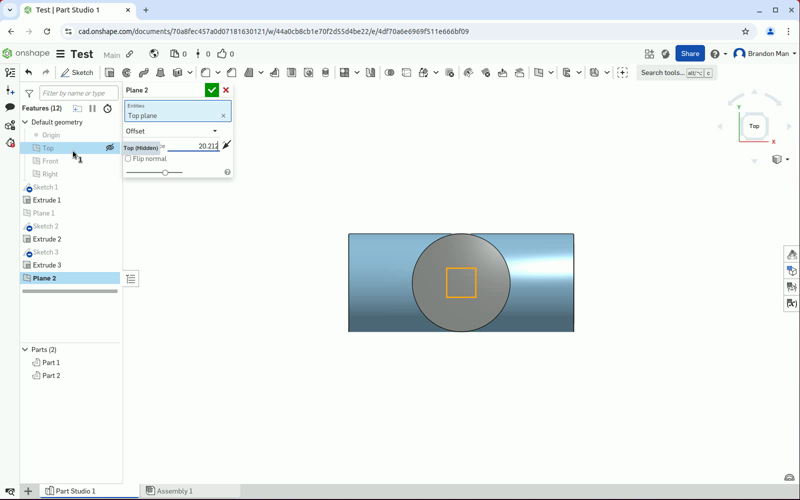
key(enter, 2)
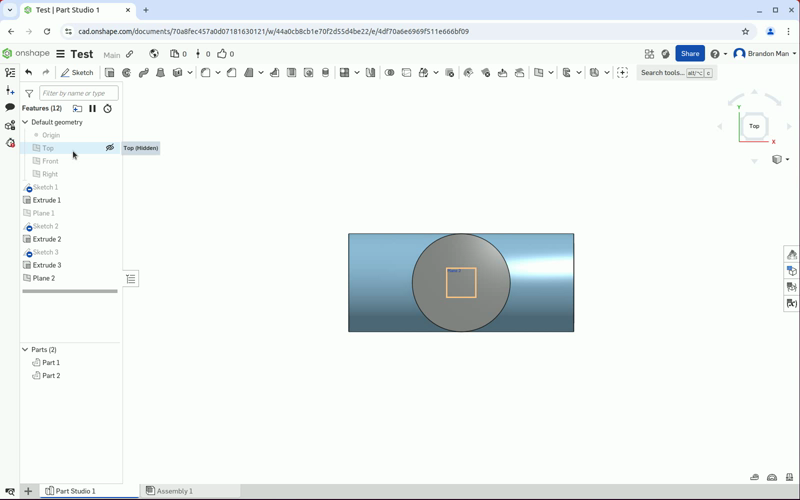
key(shift+s)
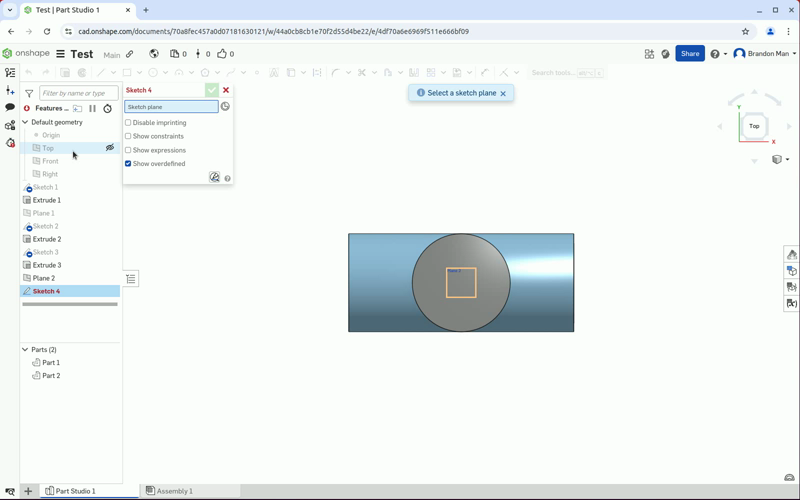
mouse_move(73, 280)
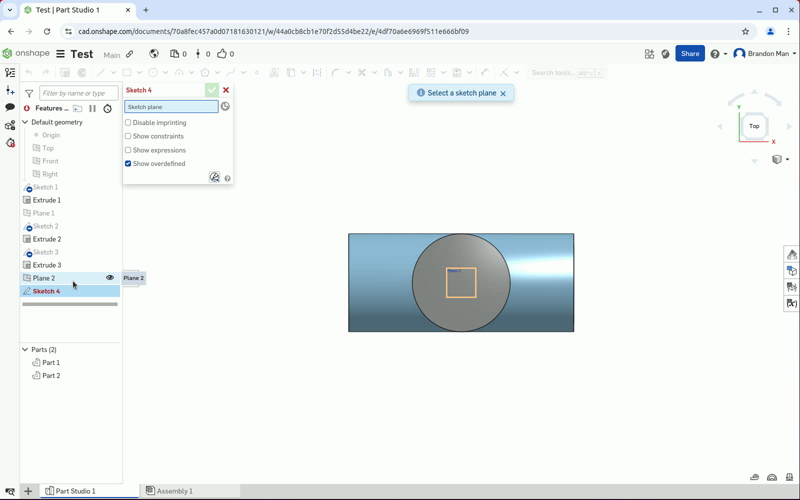
click(73, 280)
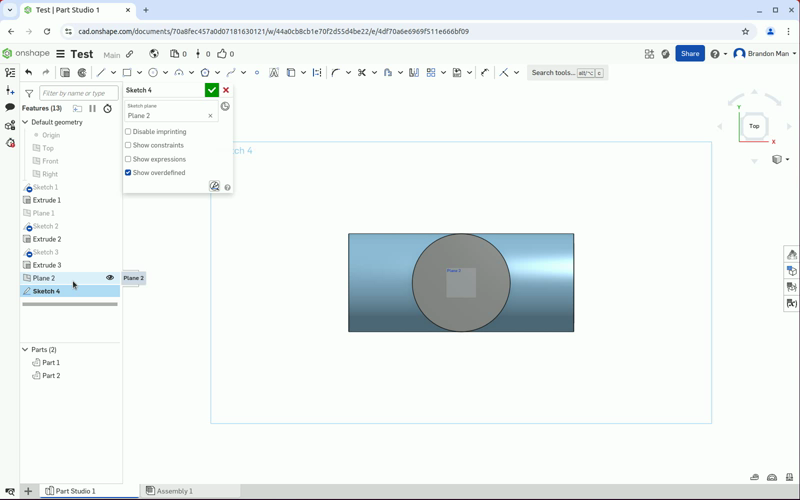
mouse_move(73, 352)
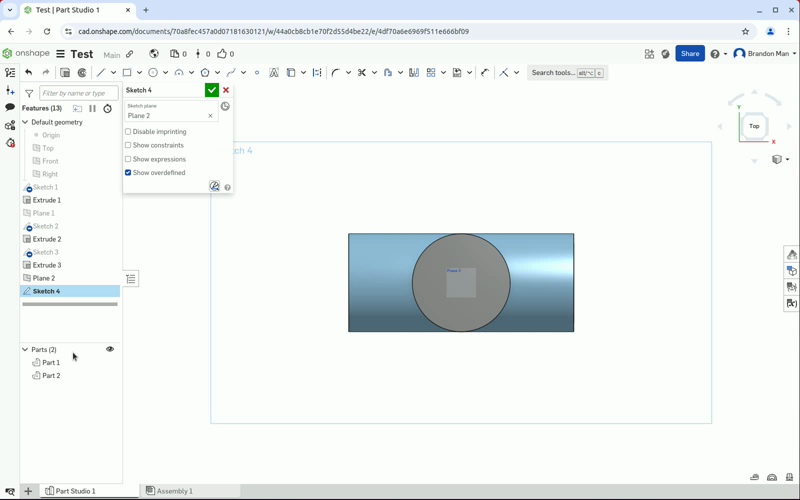
key(y)
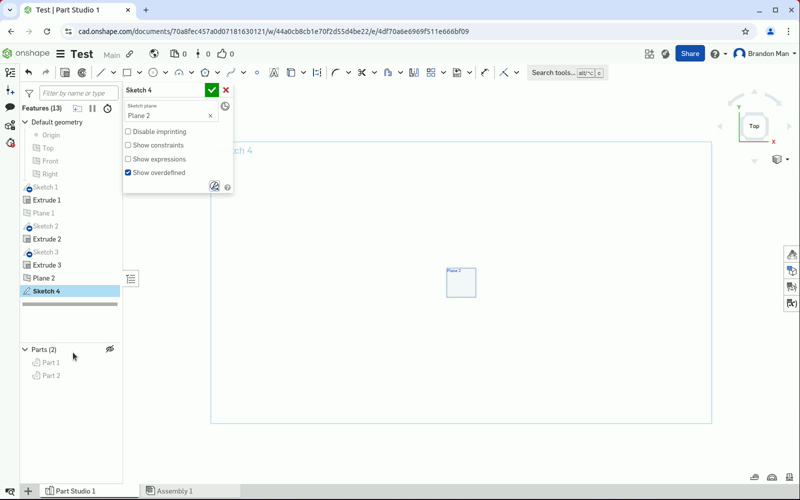
key(c)
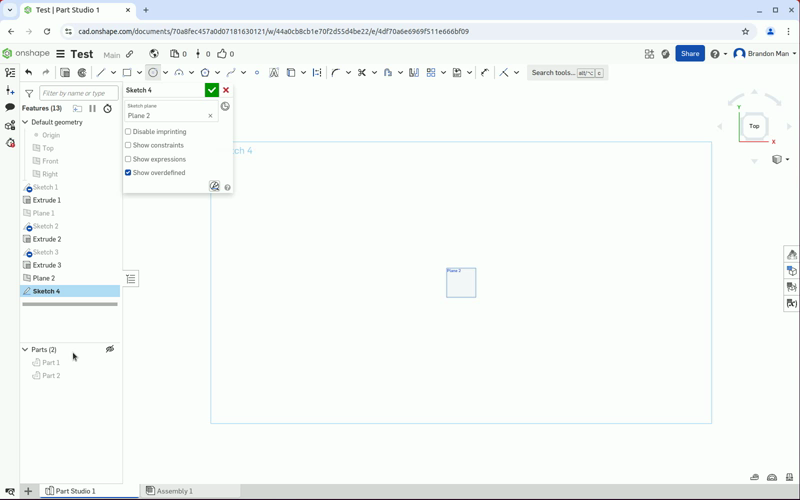
key_down(shift)
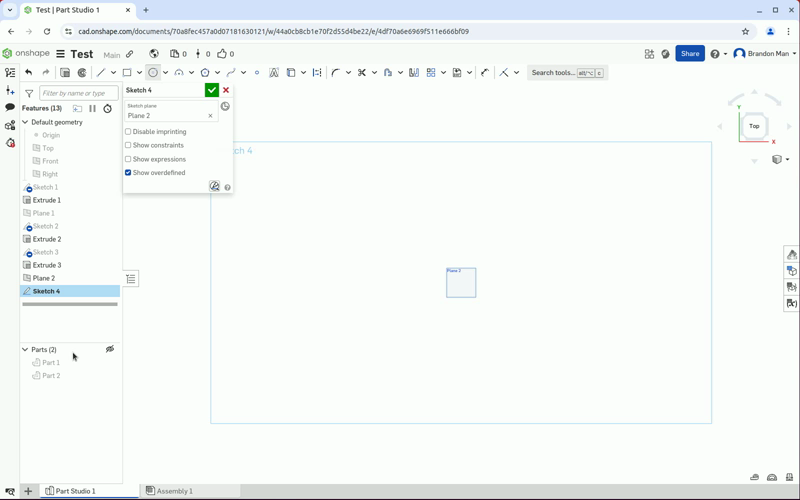
mouse_move(460, 282)
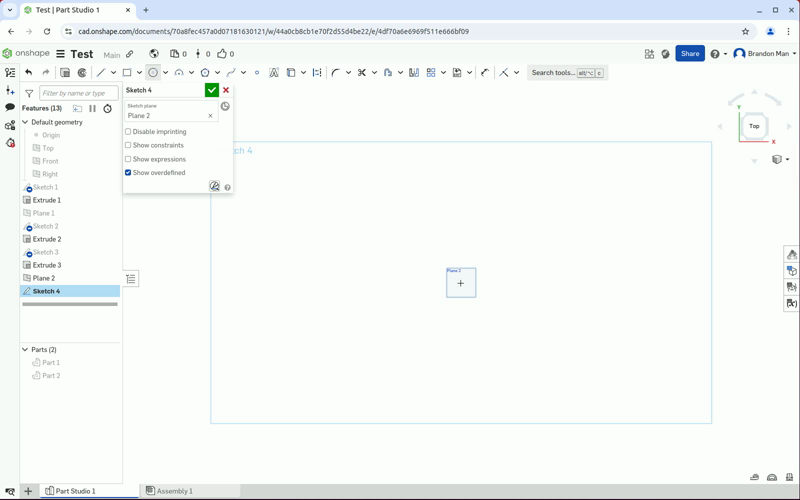
click(460, 282)
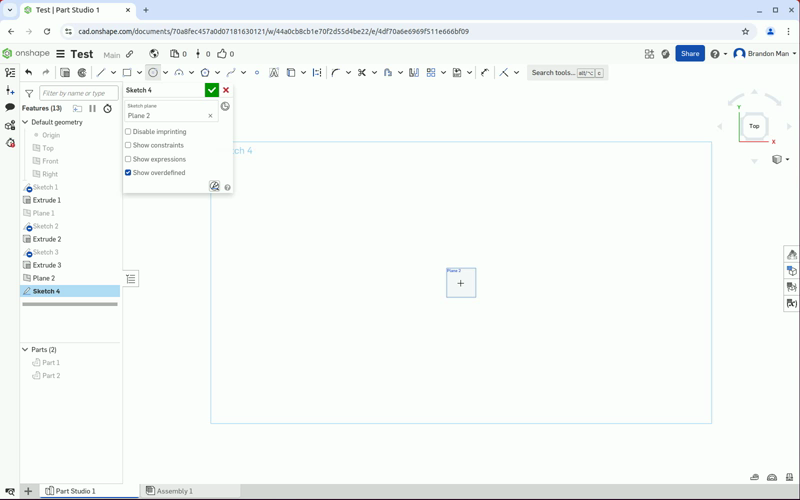
key_up(shift)
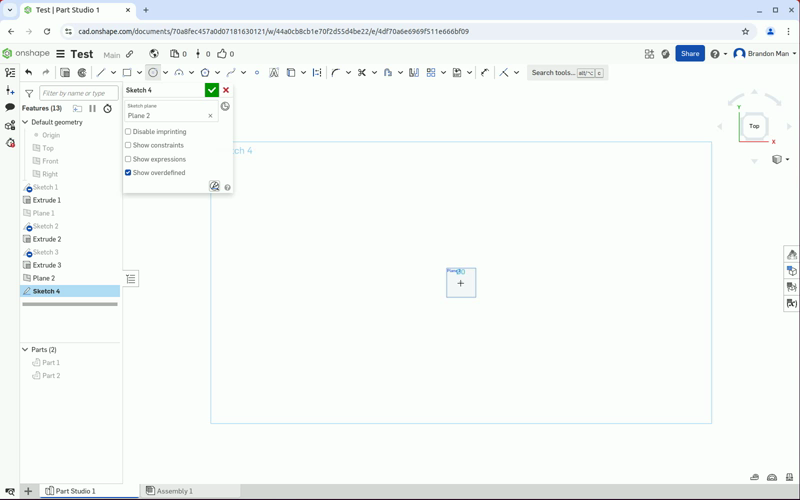
mouse_move(500, 282)
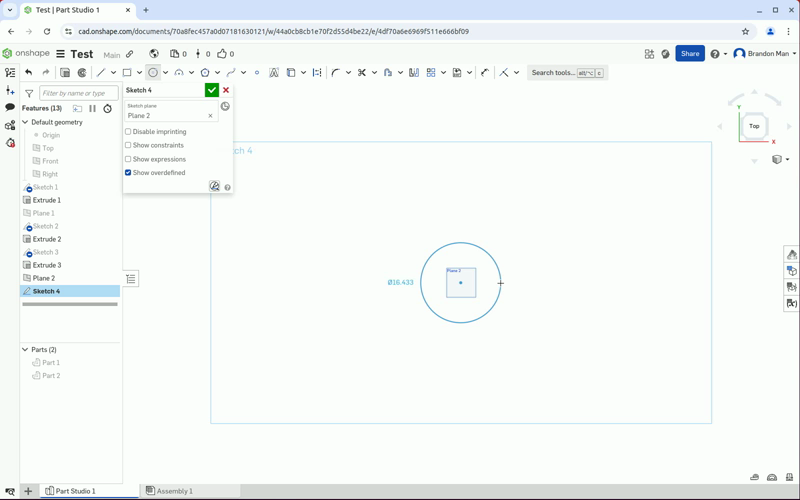
click(500, 282)
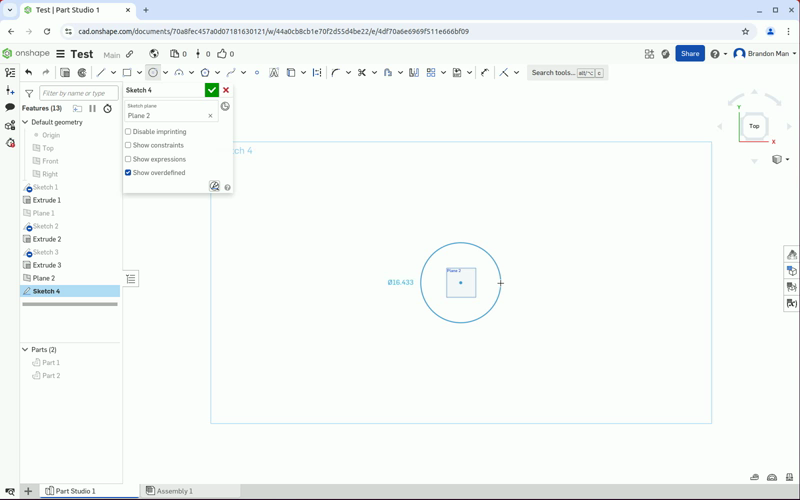
key(esc)
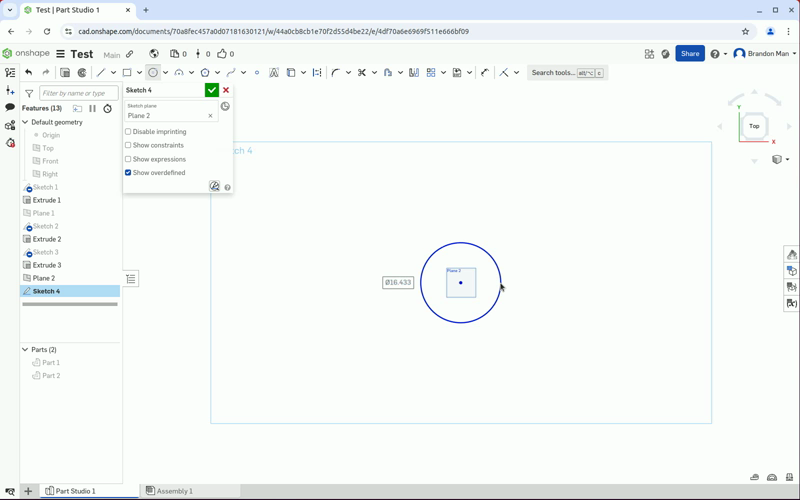
mouse_move(431, 280)
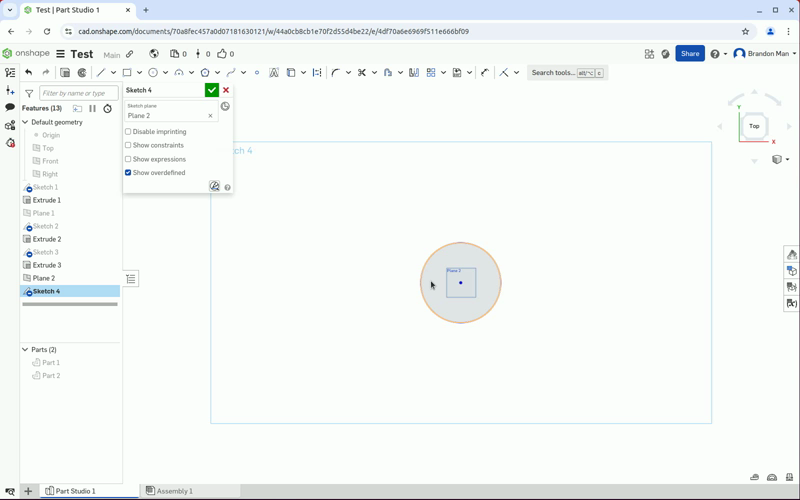
click(431, 280)
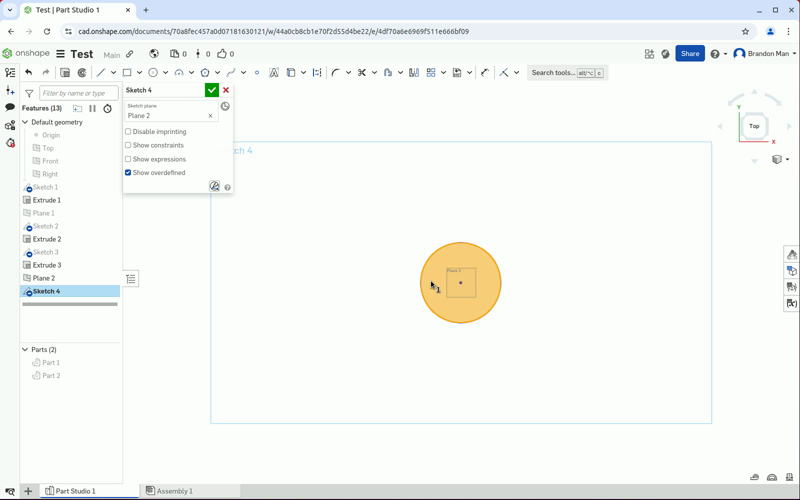
mouse_move(73, 352)
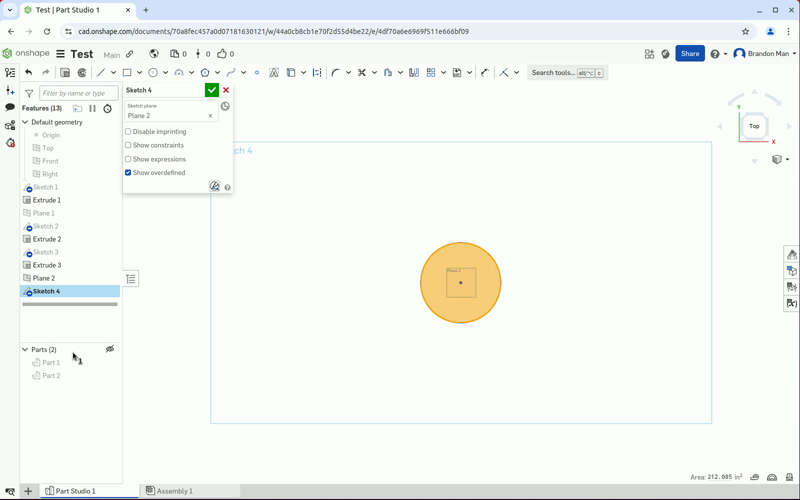
key(shift+y)
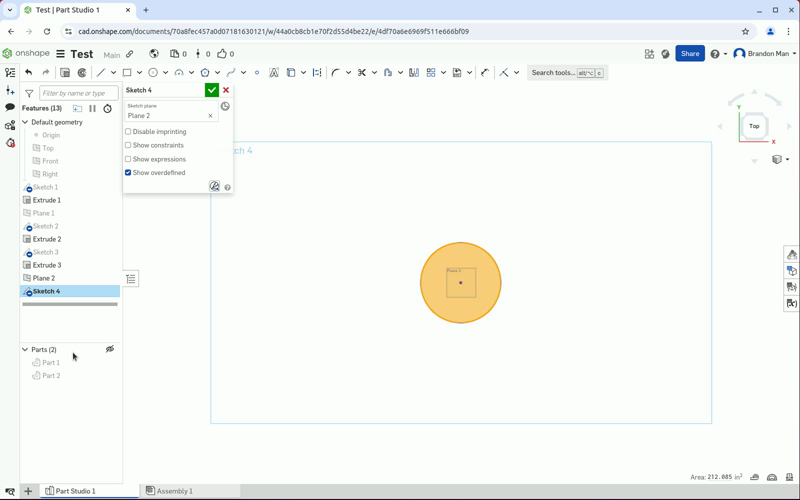
key(shift+e)
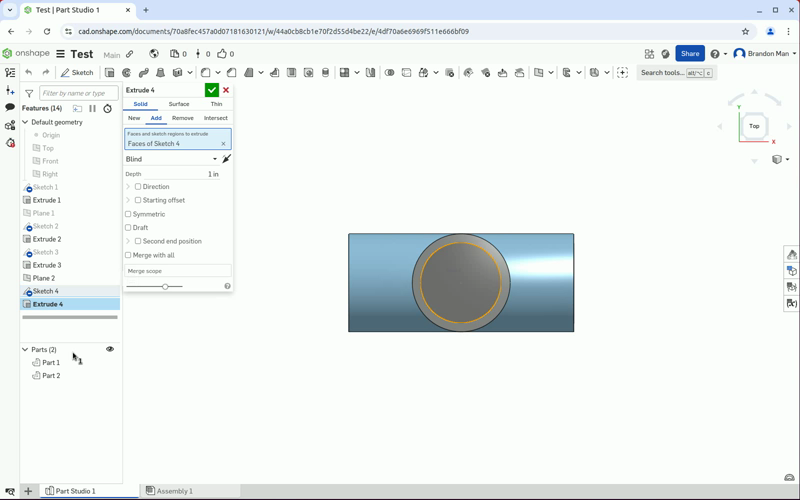
mouse_move(143, 106)
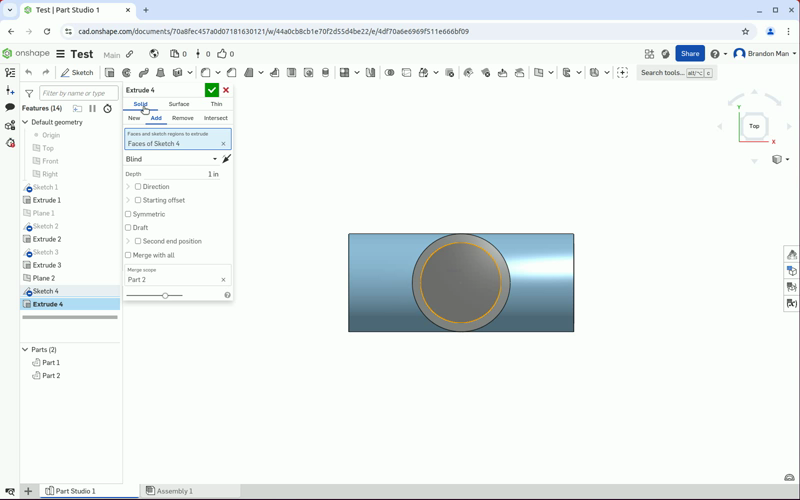
click(143, 106)
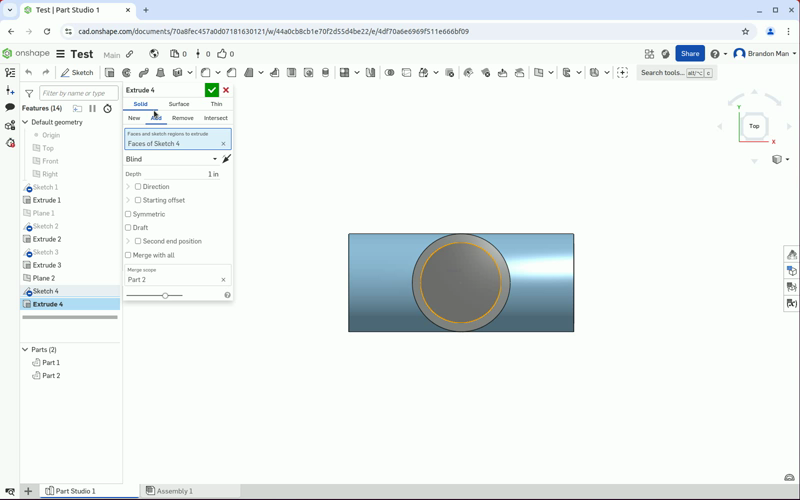
mouse_move(186, 120)
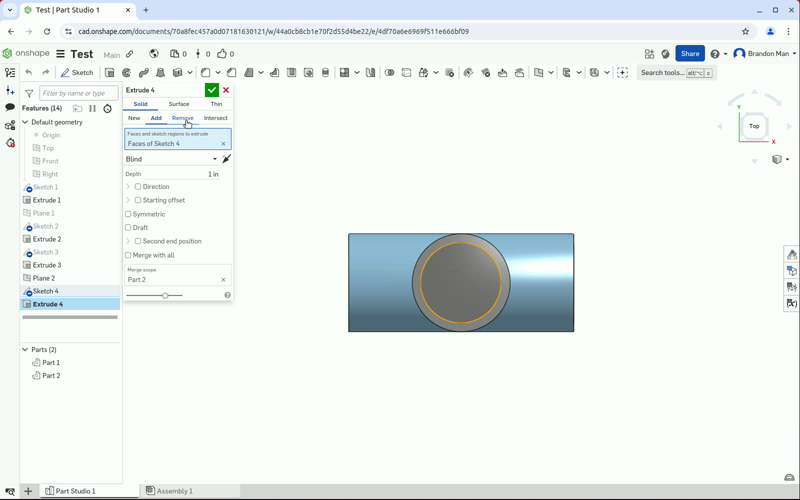
click(186, 120)
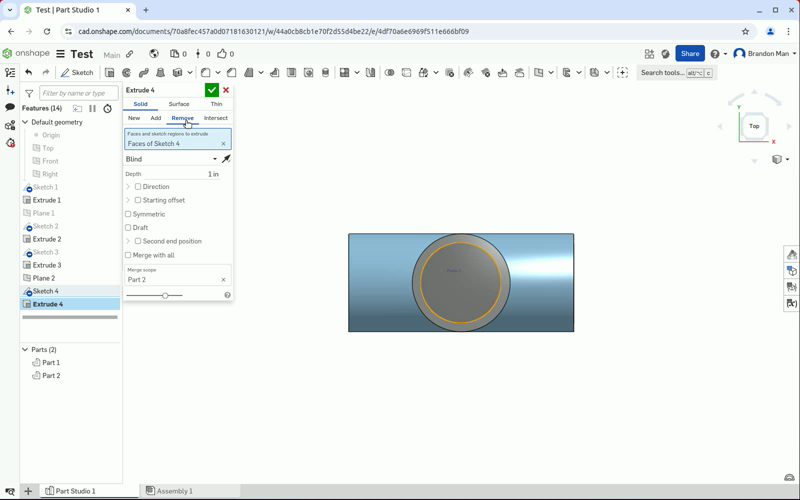
key(tab, 4)
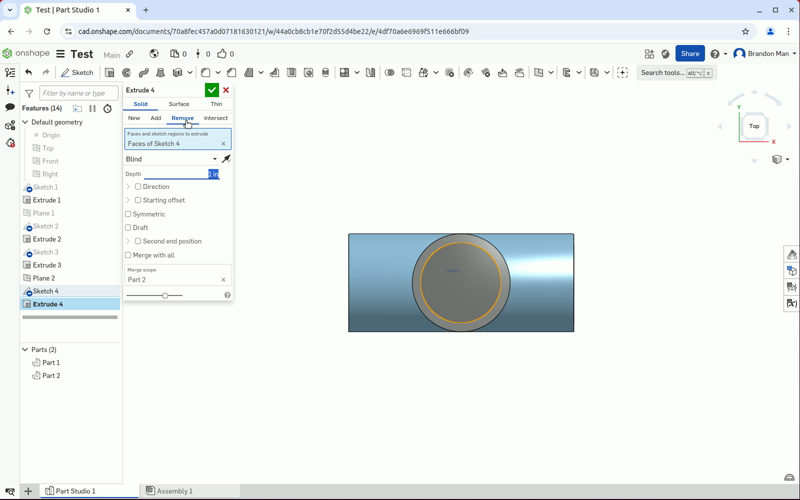
text(18.535)
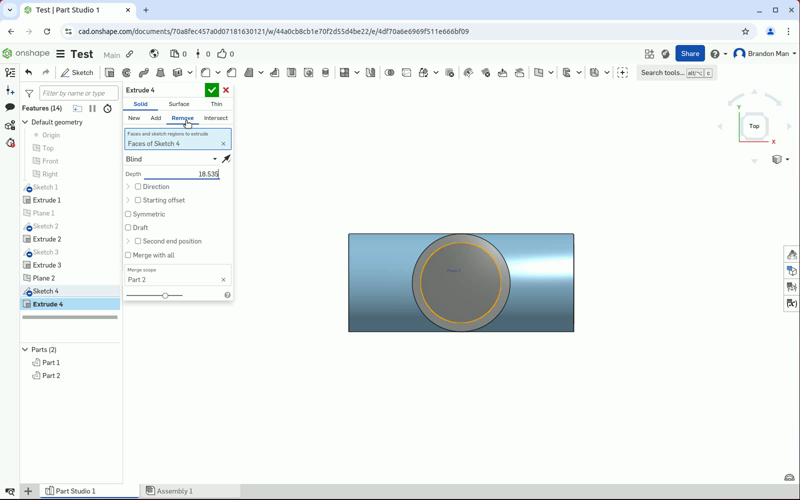
key(tab, 6)
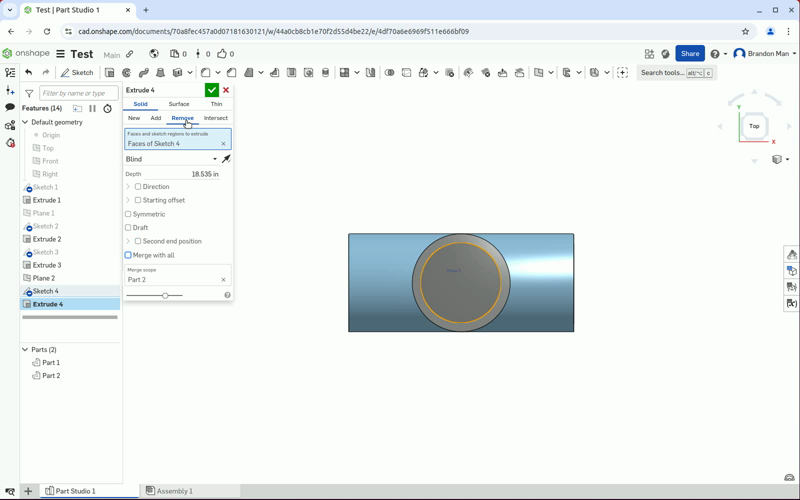
key(space)
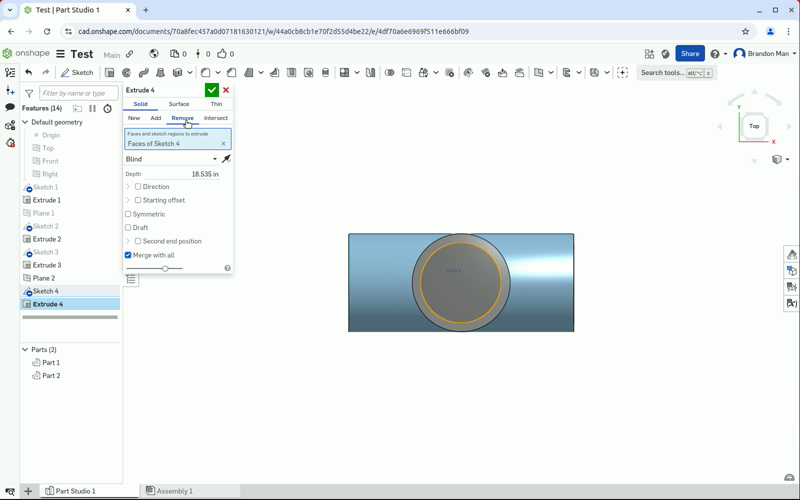
key(enter)
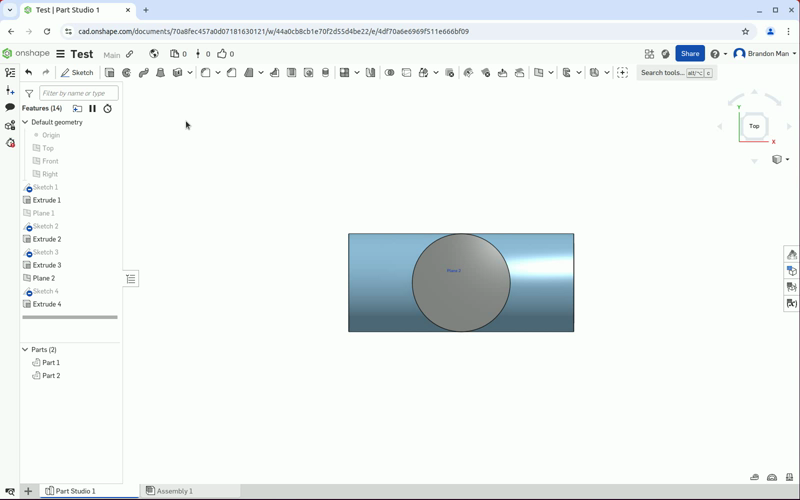
key(shift+h)
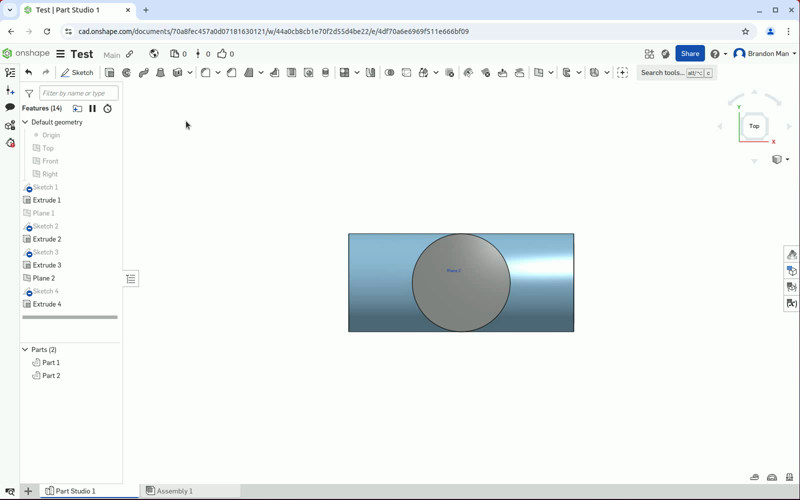
key(shift+h)
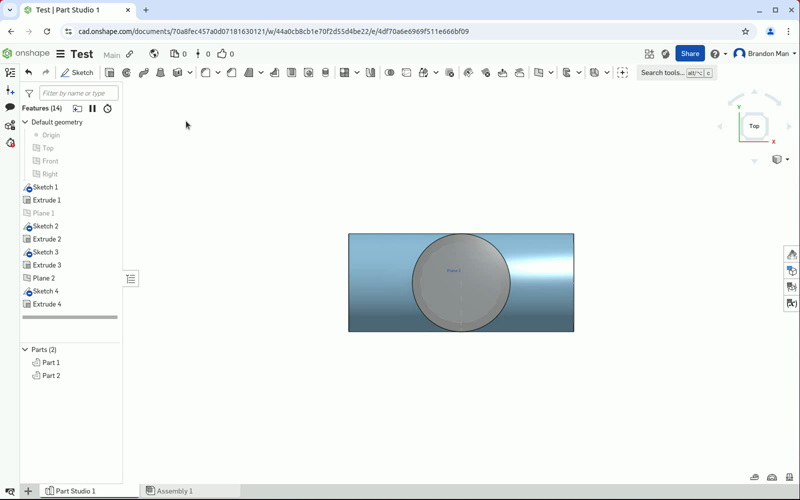
key(shift+7)
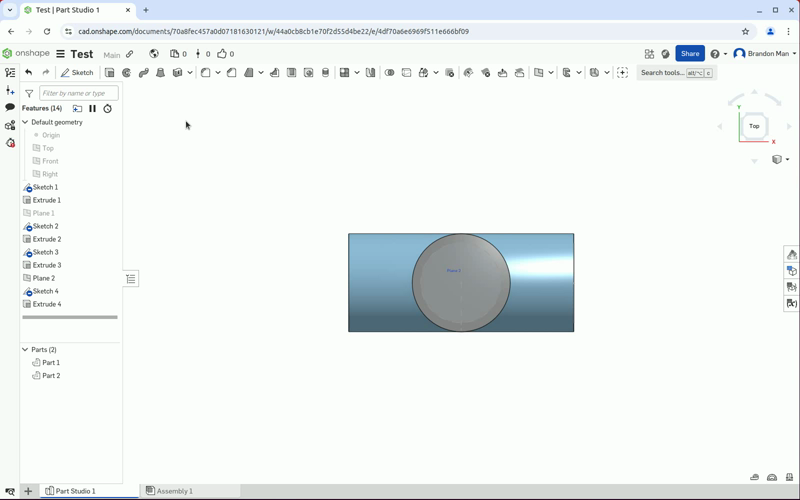
key(up, 3)
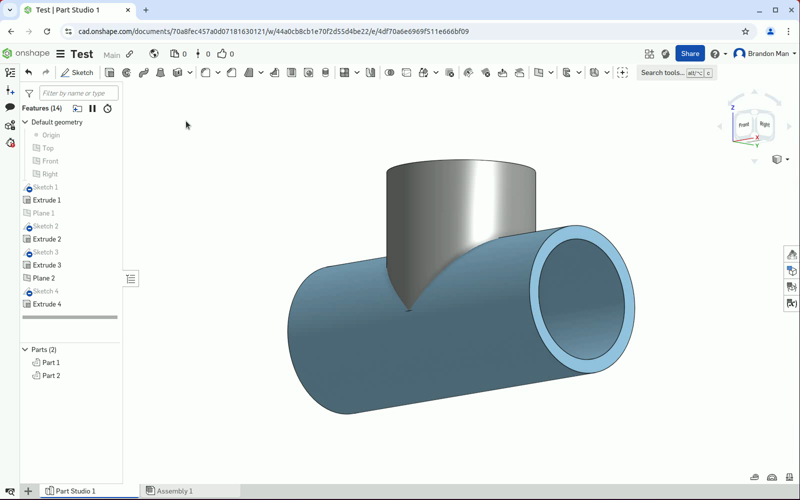
key(left, 3)
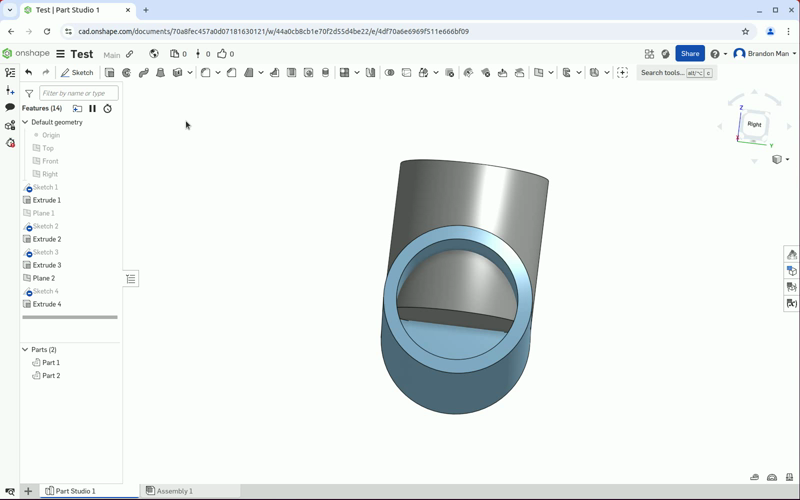
key(right, 3)
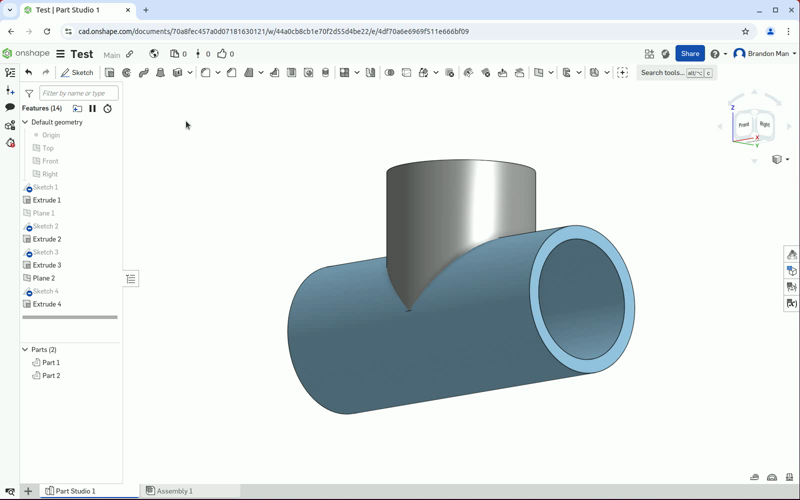
key(down, 3)
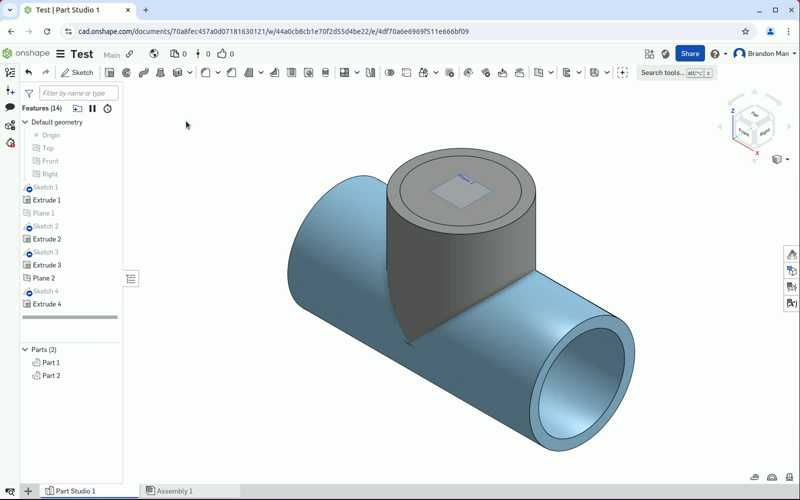
mouse_move(73, 189)
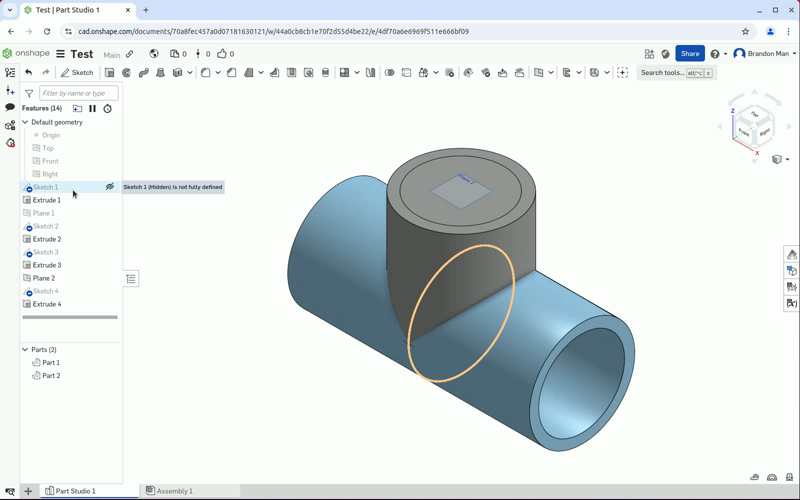
click(73, 189)